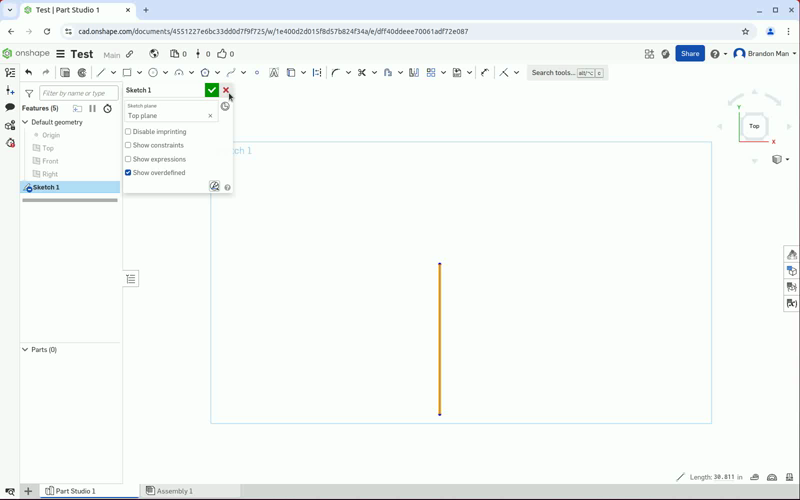
key(shift+h)
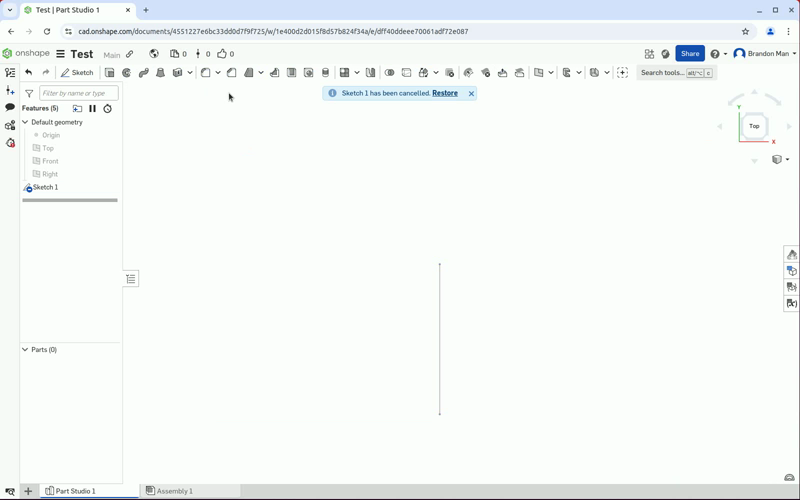
key(shift+s)
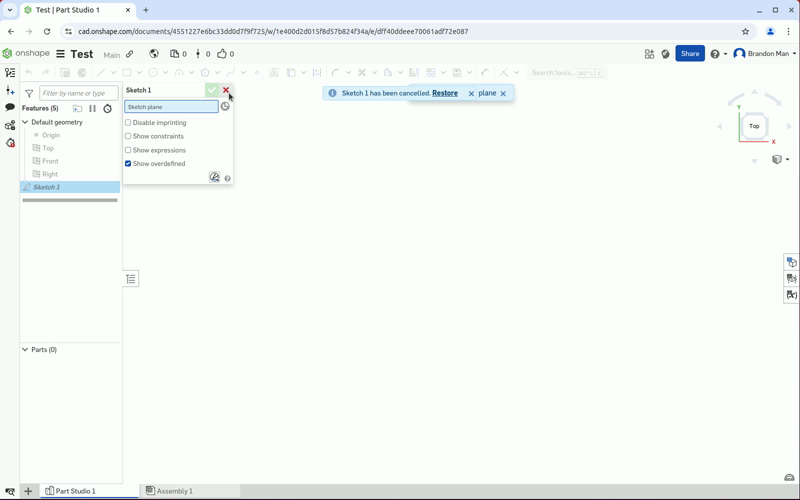
mouse_move(73, 150)
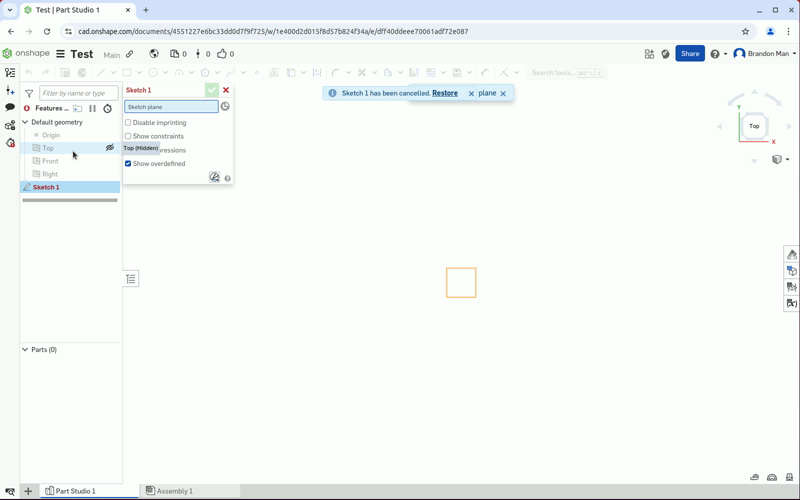
click(73, 150)
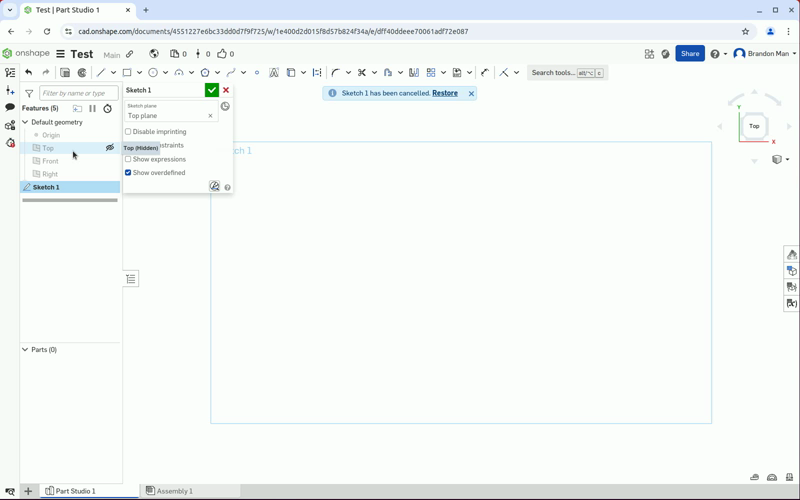
mouse_move(73, 352)
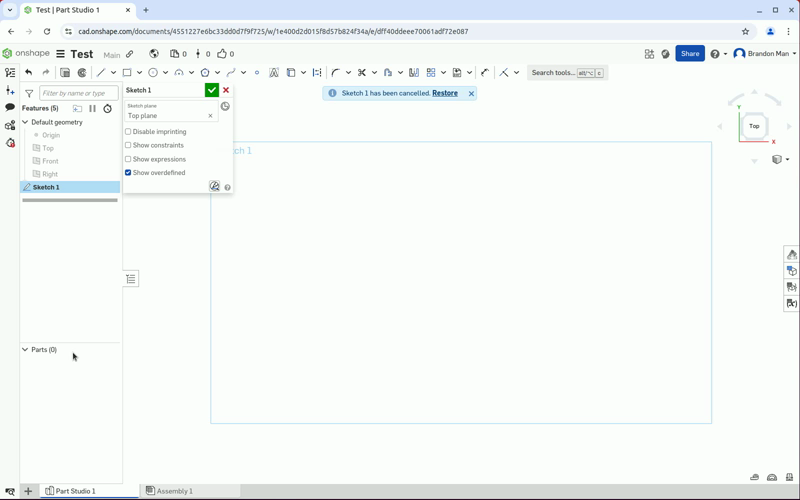
key(y)
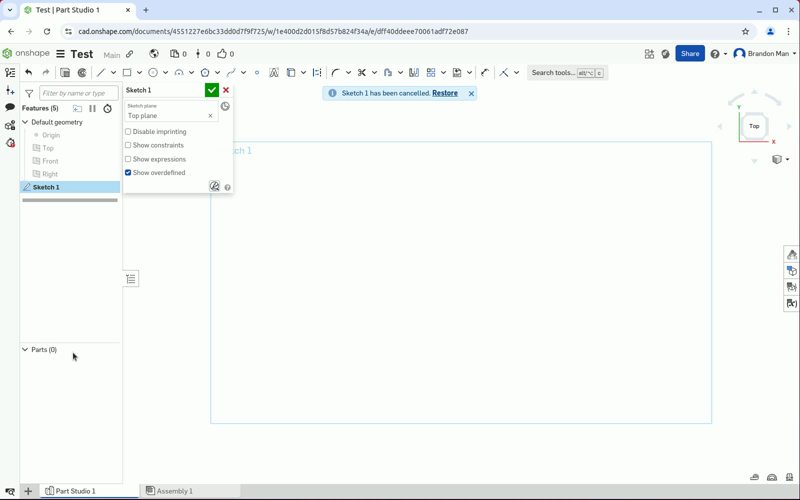
key(l)
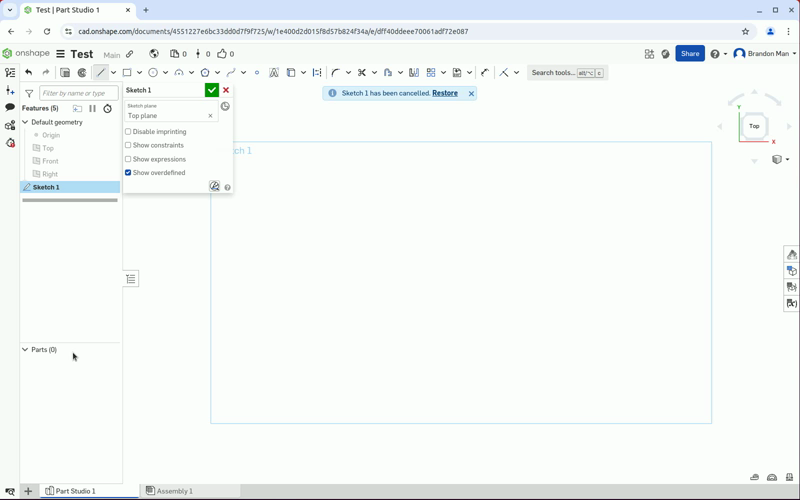
key_down(shift)
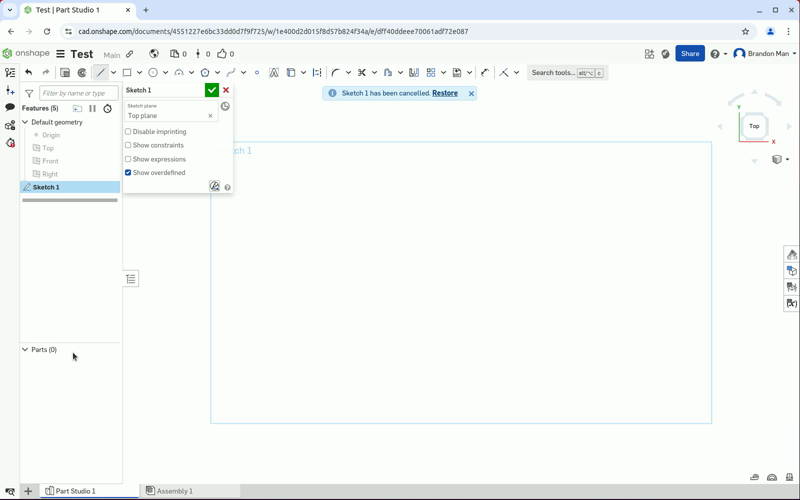
mouse_move(460, 282)
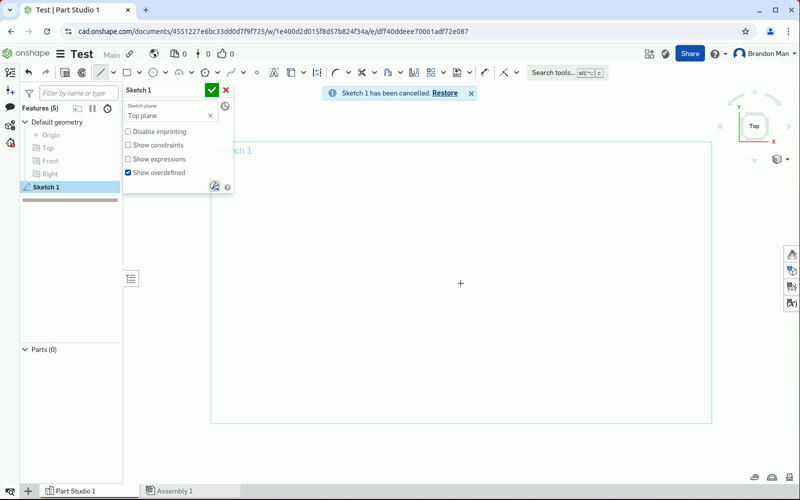
click(460, 282)
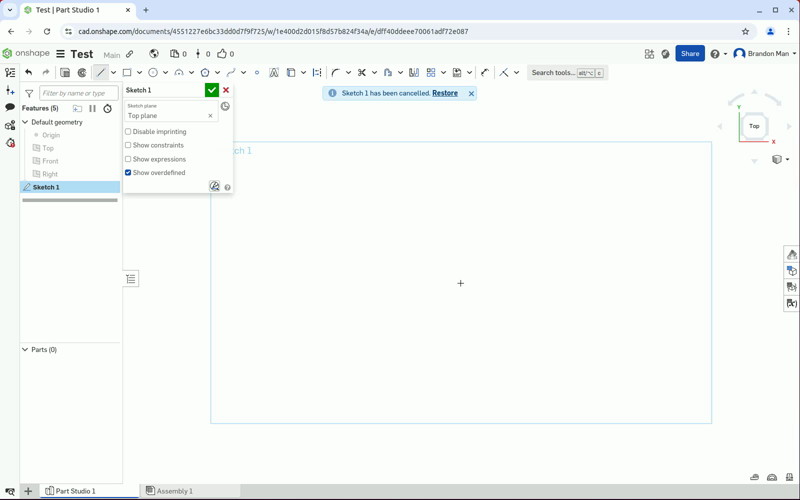
key_up(shift)
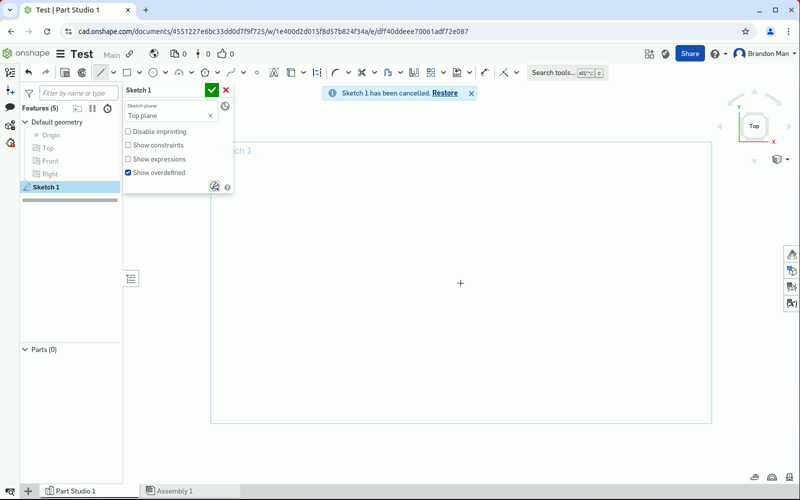
key_down(shift)
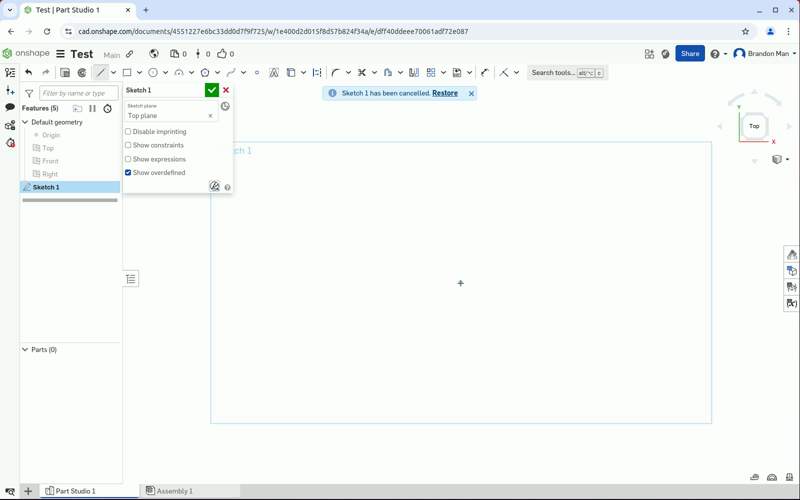
mouse_move(490, 282)
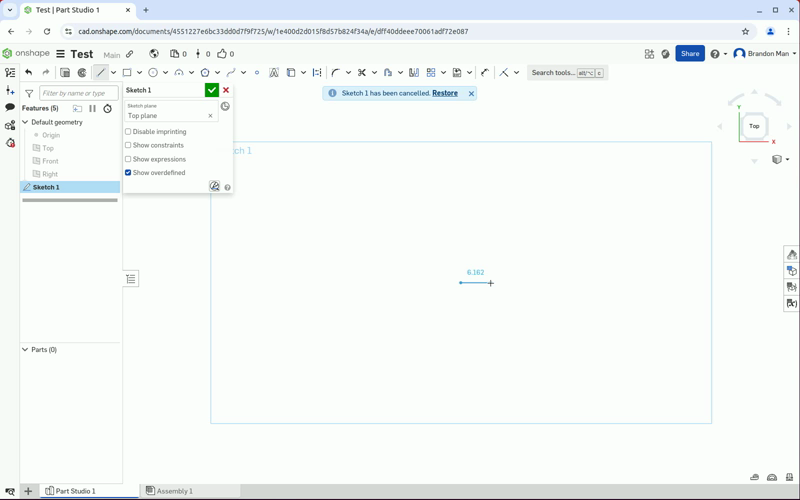
mouse_move(498, 282)
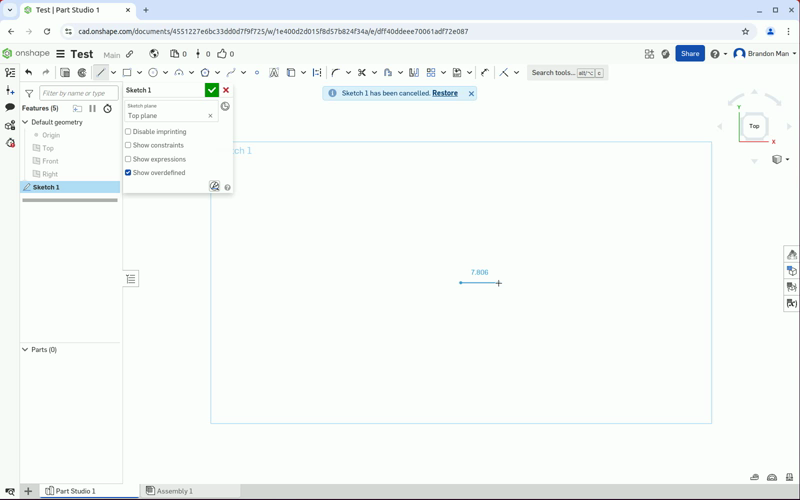
click(498, 282)
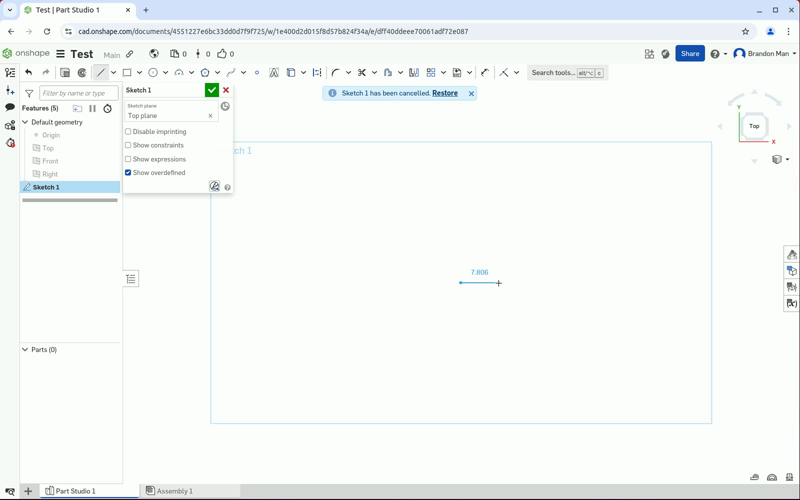
key_up(shift)
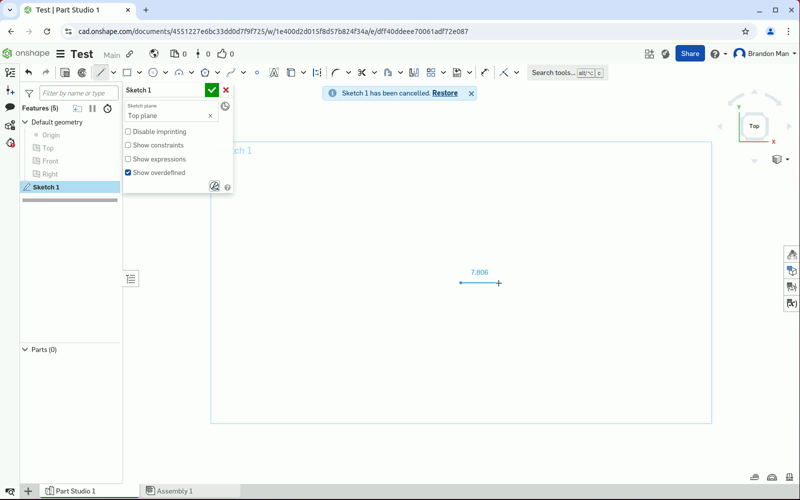
key_down(shift)
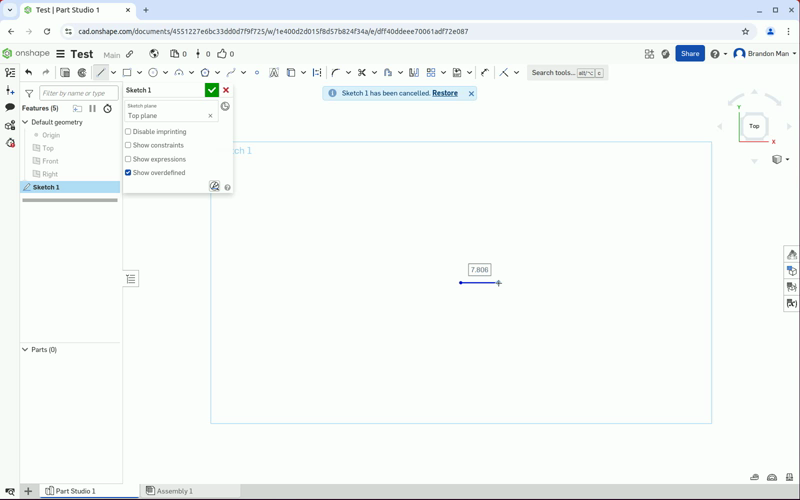
mouse_move(498, 207)
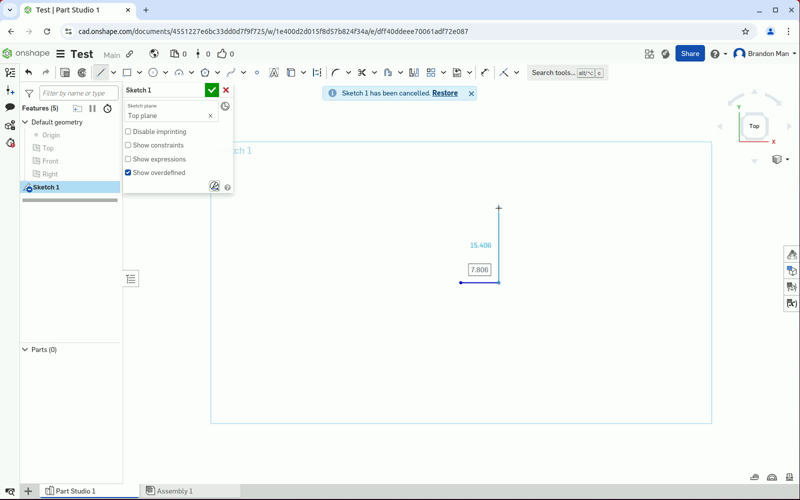
click(498, 207)
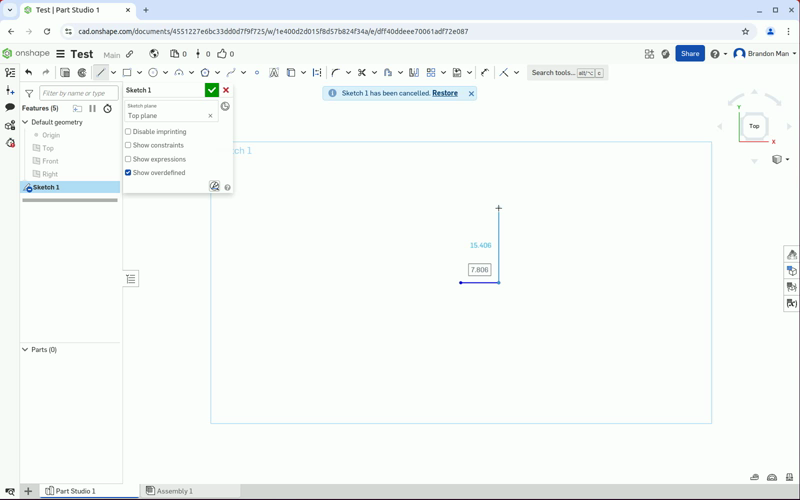
key_up(shift)
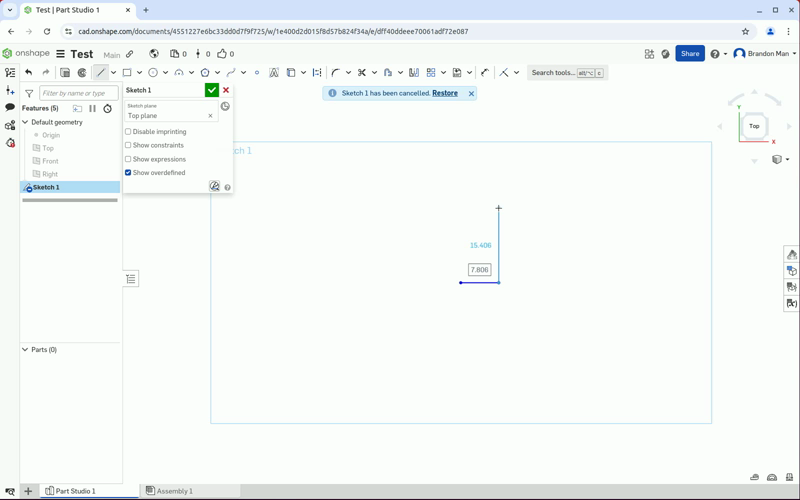
key_down(shift)
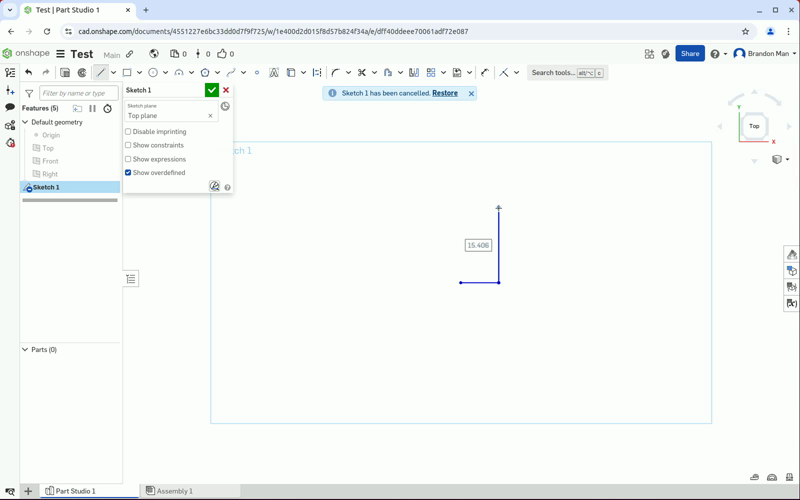
mouse_move(528, 207)
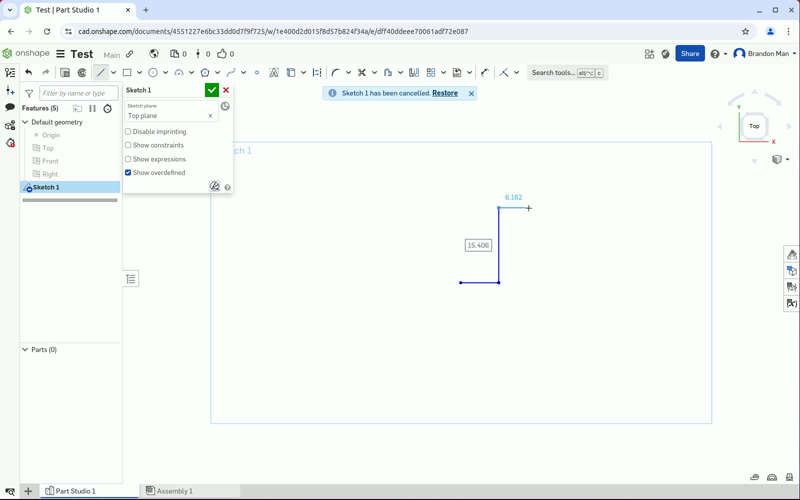
mouse_move(460, 207)
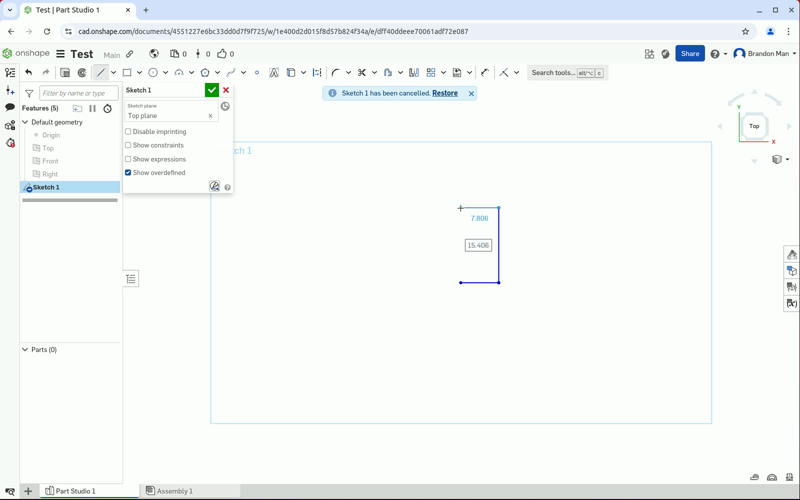
click(460, 207)
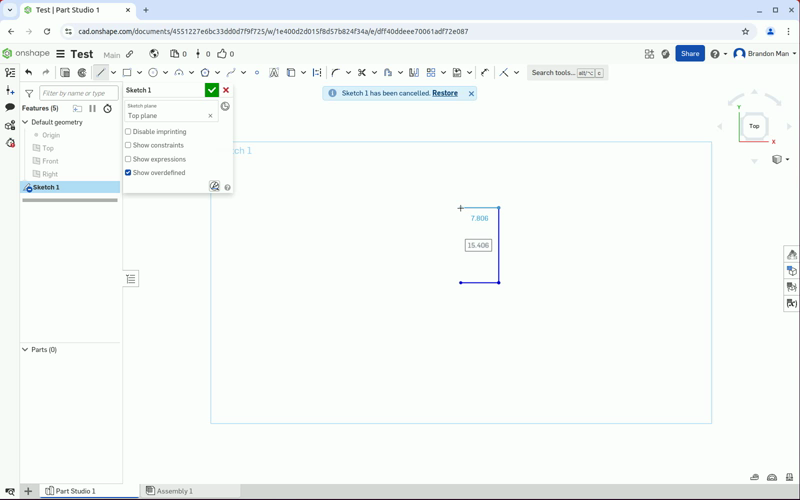
key_up(shift)
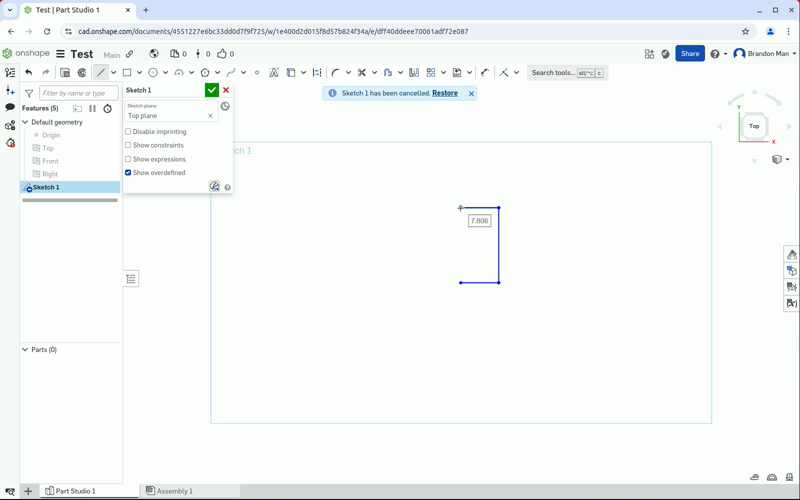
key_down(shift)
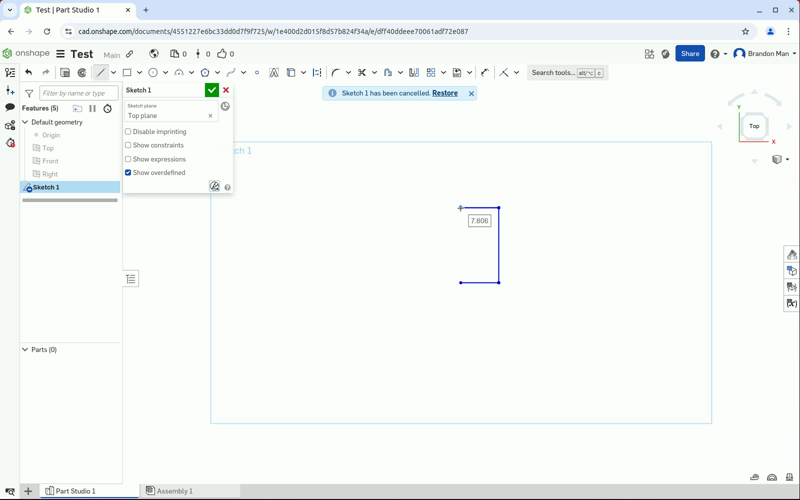
mouse_move(460, 282)
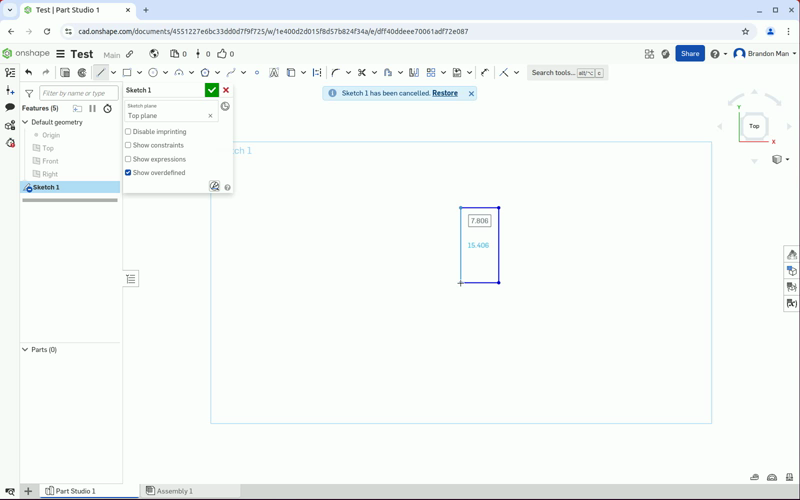
key_up(shift)
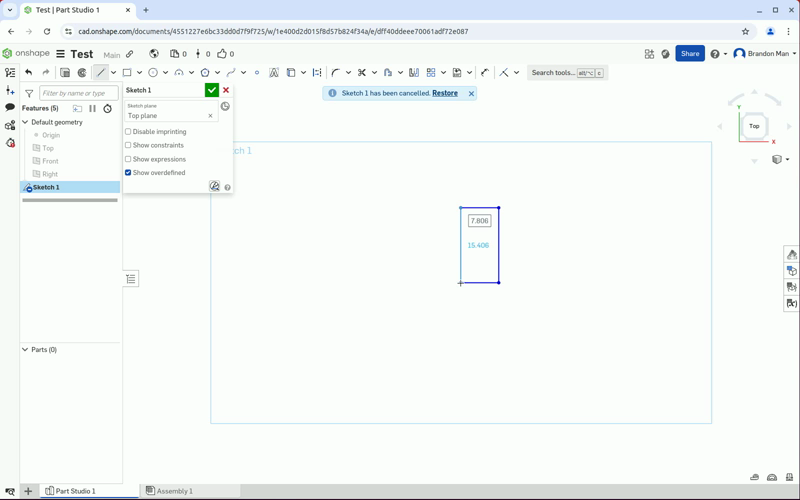
click(460, 282)
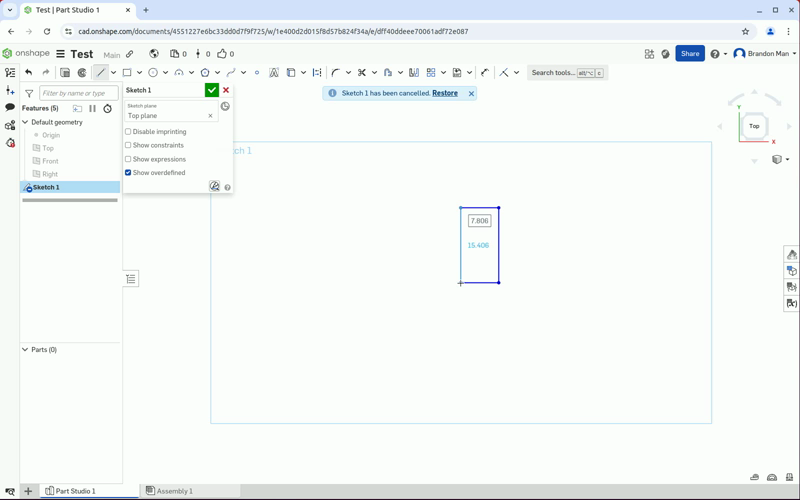
key(esc)
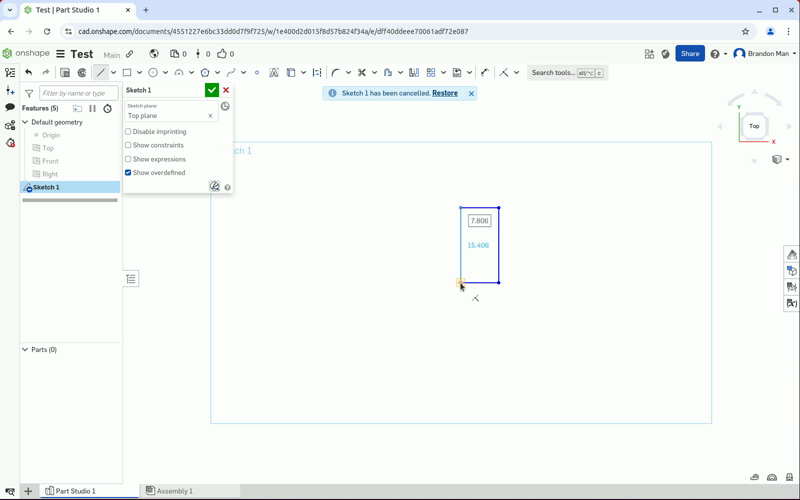
mouse_move(484, 266)
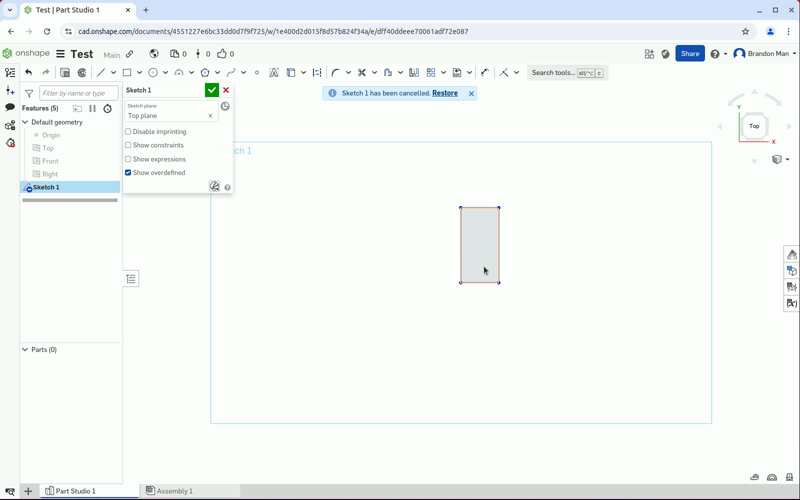
click(484, 266)
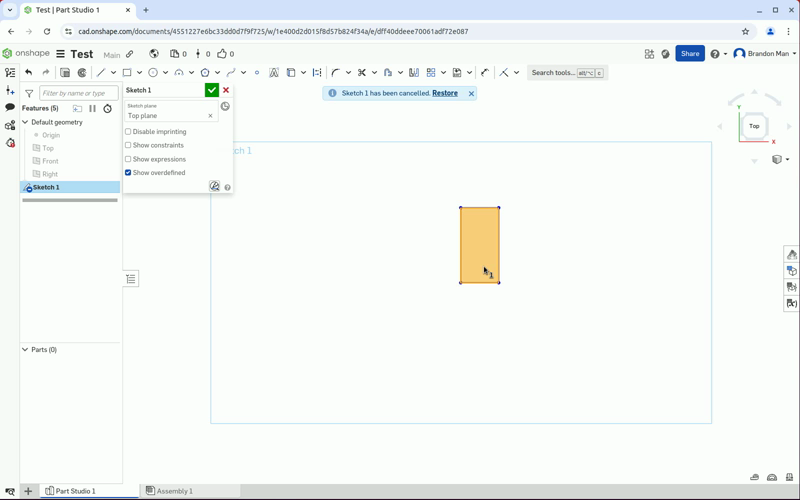
mouse_move(73, 352)
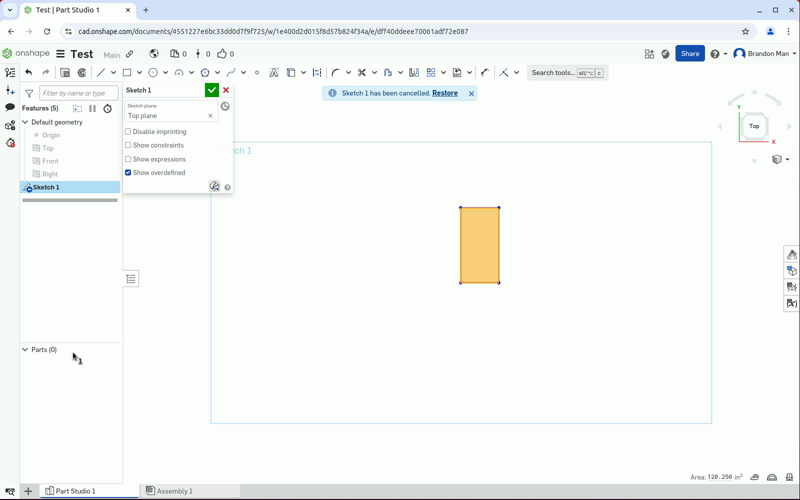
key(shift+y)
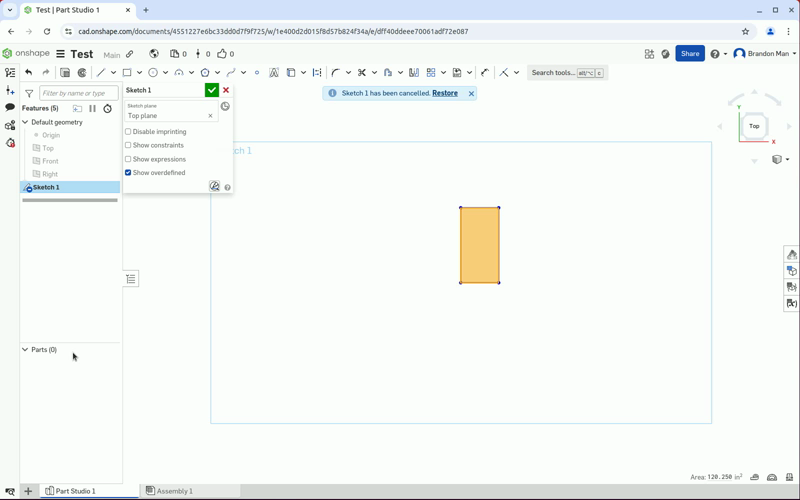
key(shift+e)
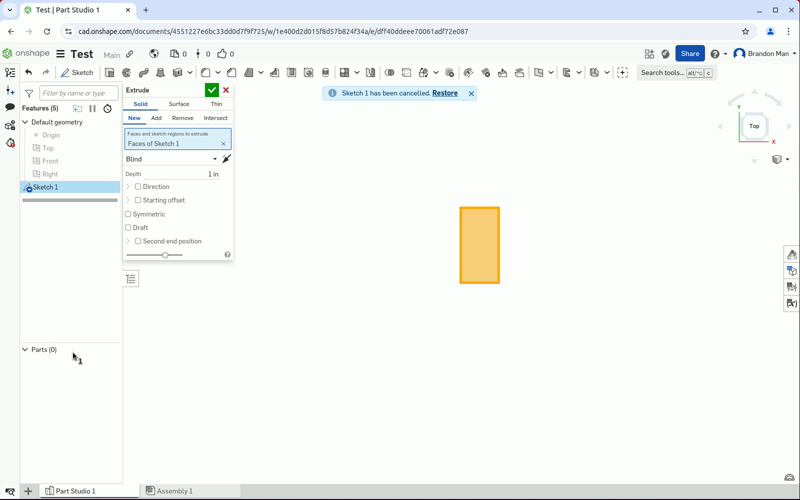
mouse_move(143, 106)
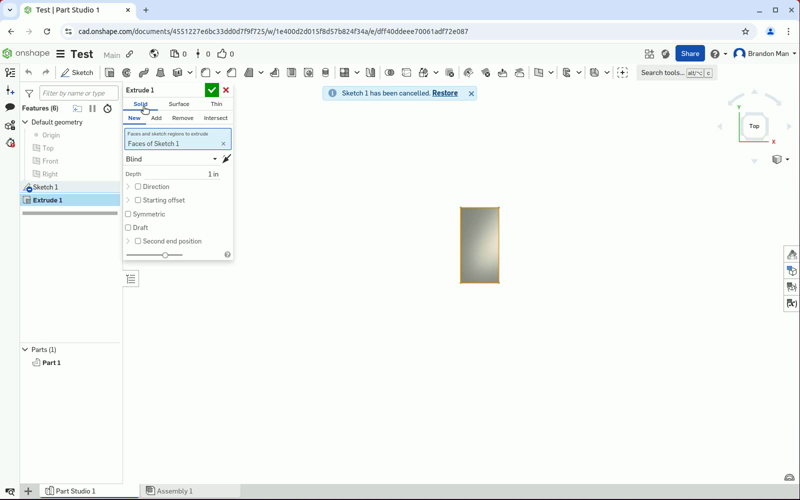
click(143, 106)
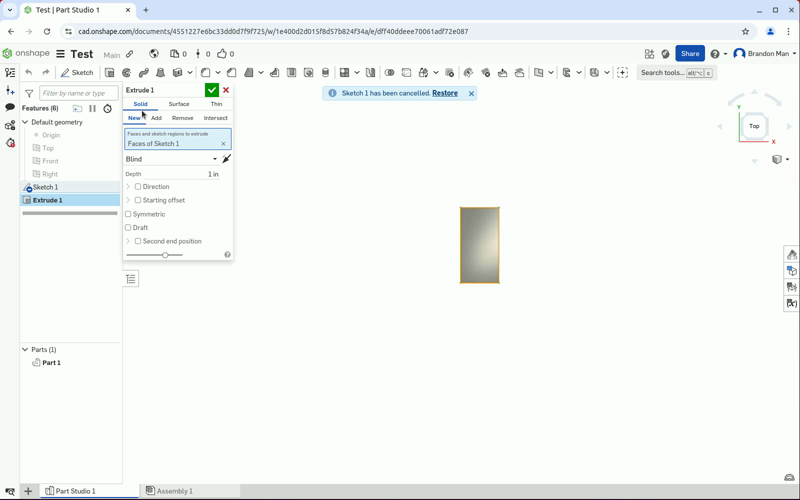
mouse_move(137, 120)
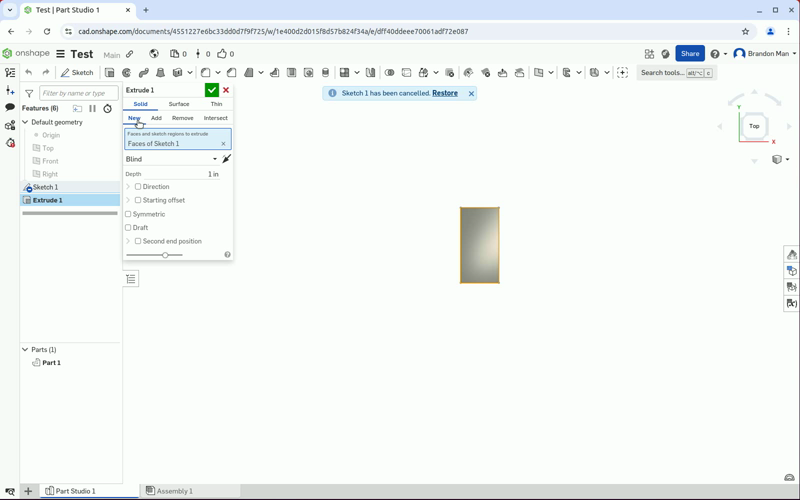
click(137, 120)
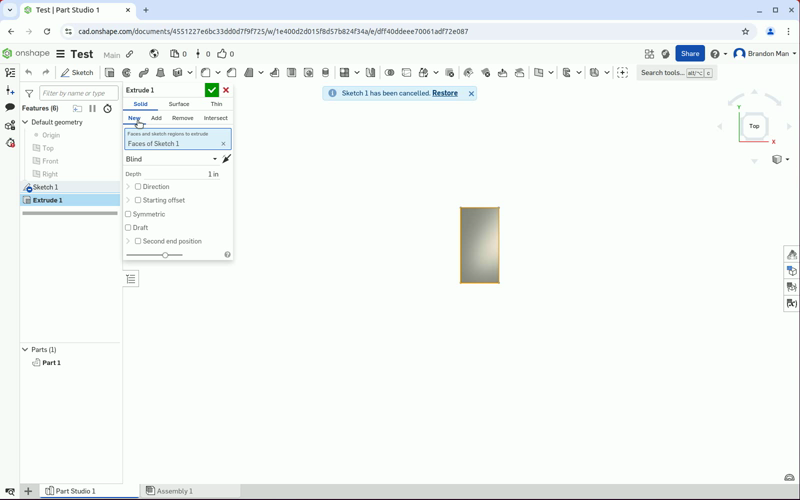
key(tab, 4)
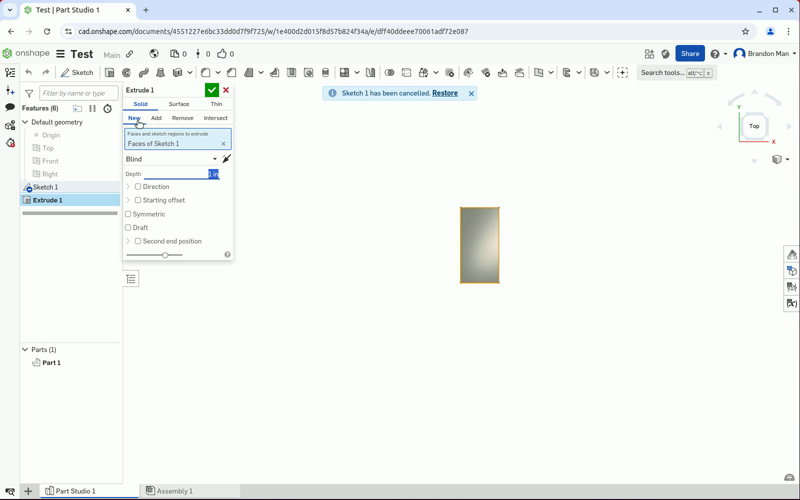
text(23.108)
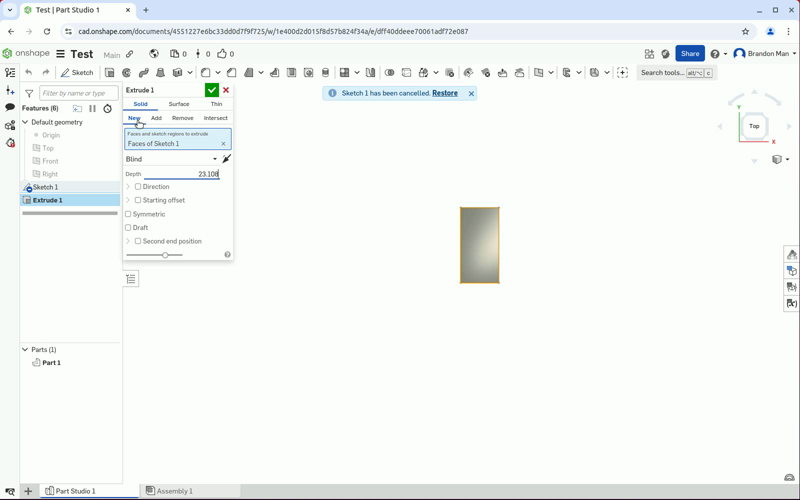
key(enter)
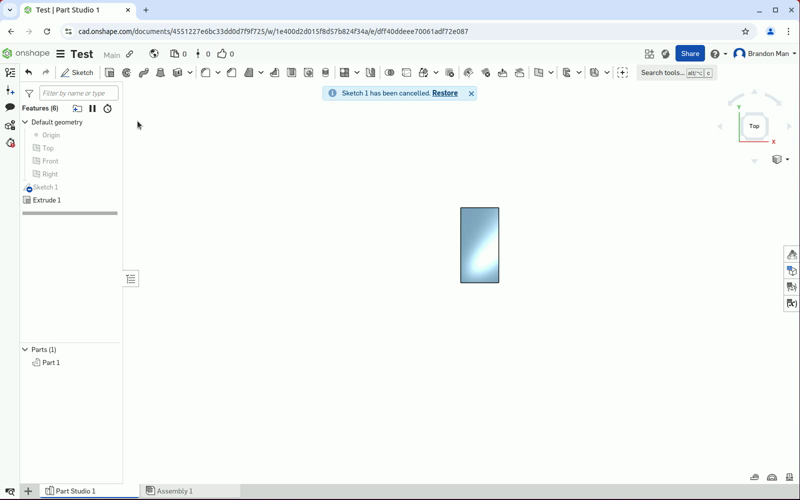
key(shift+h)
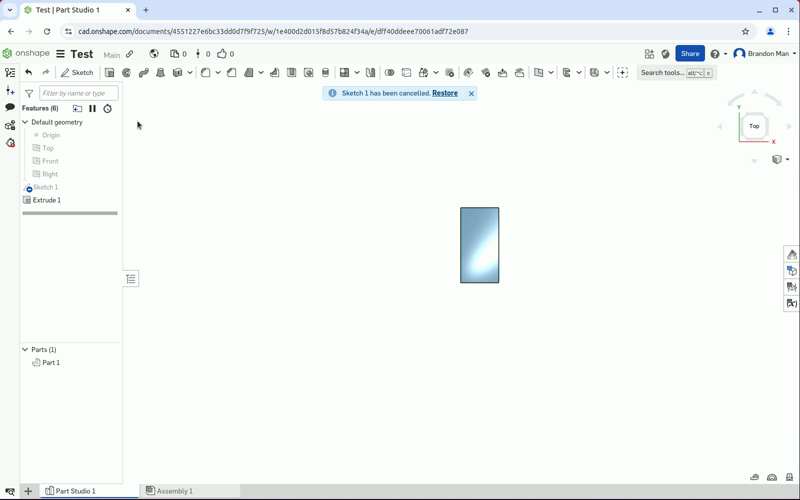
key(shift+h)
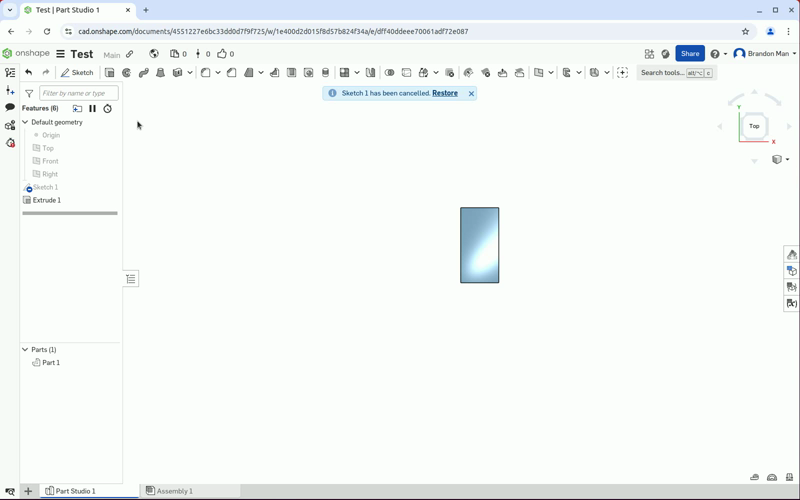
mouse_move(73, 189)
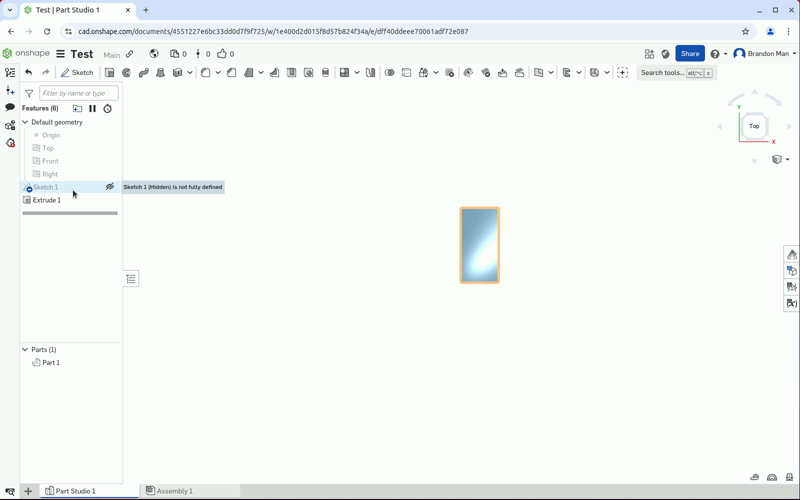
click(73, 189)
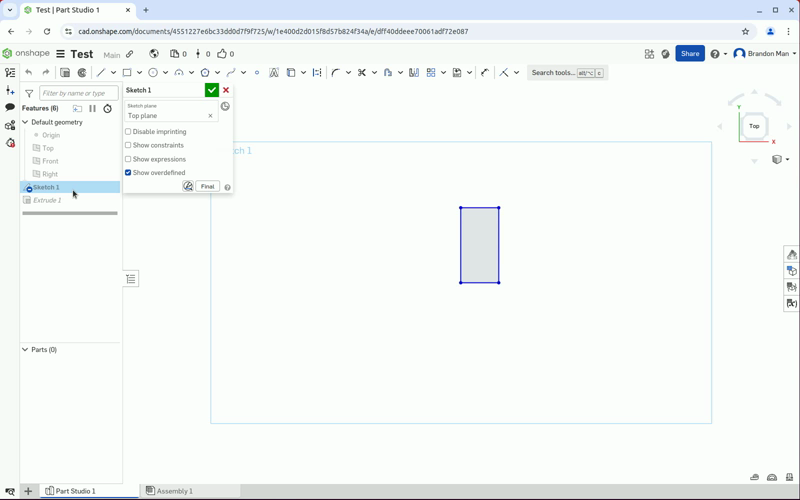
mouse_move(229, 92)
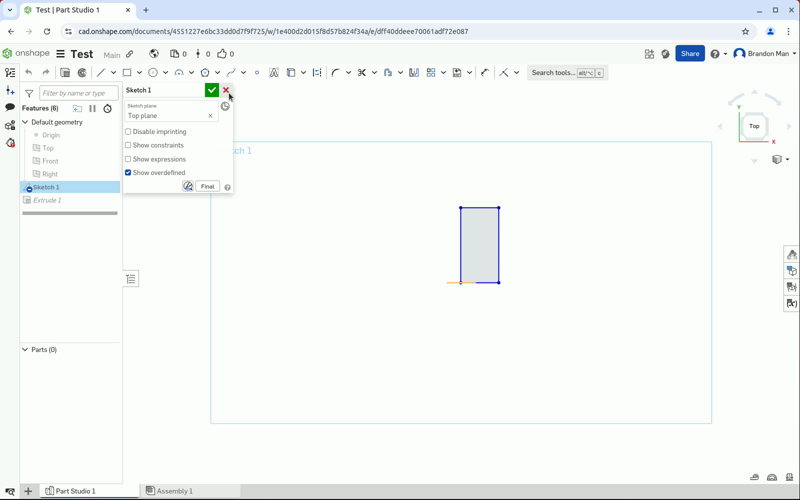
click(229, 92)
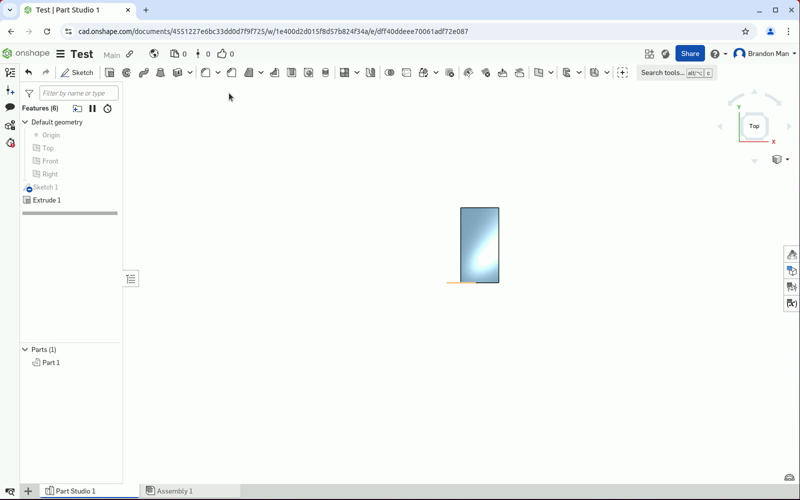
mouse_move(541, 75)
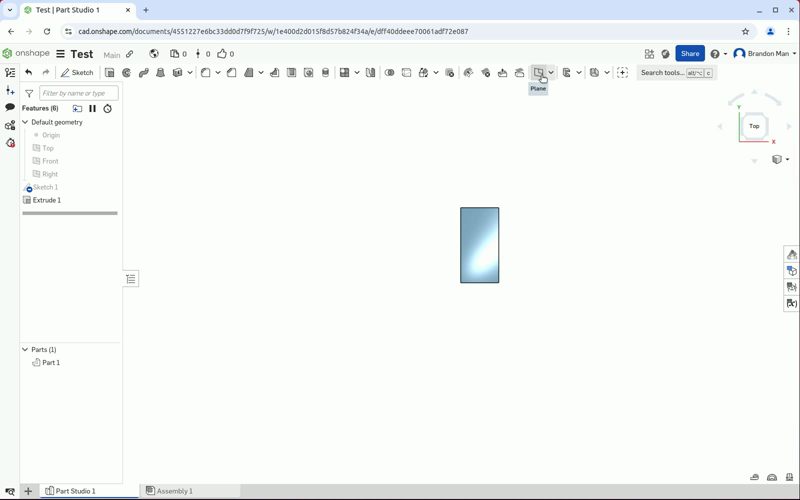
click(541, 75)
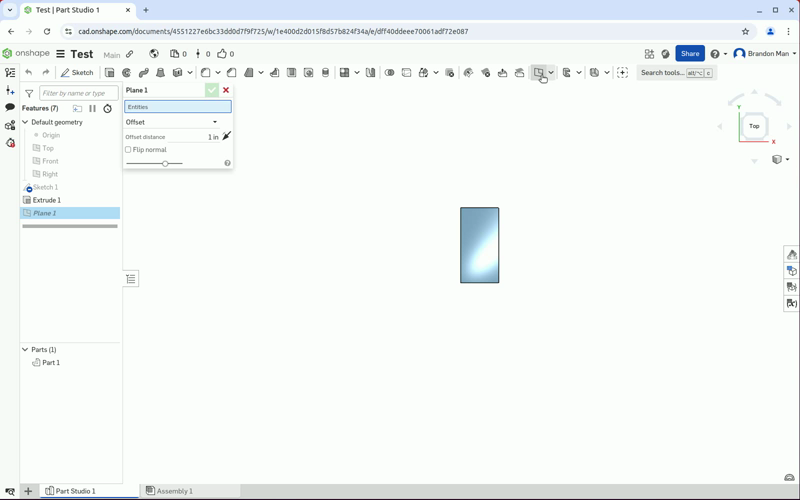
mouse_move(73, 150)
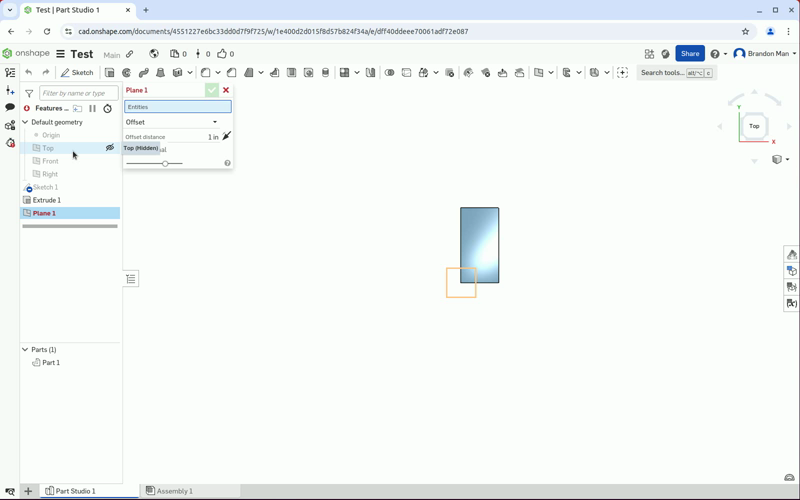
click(73, 150)
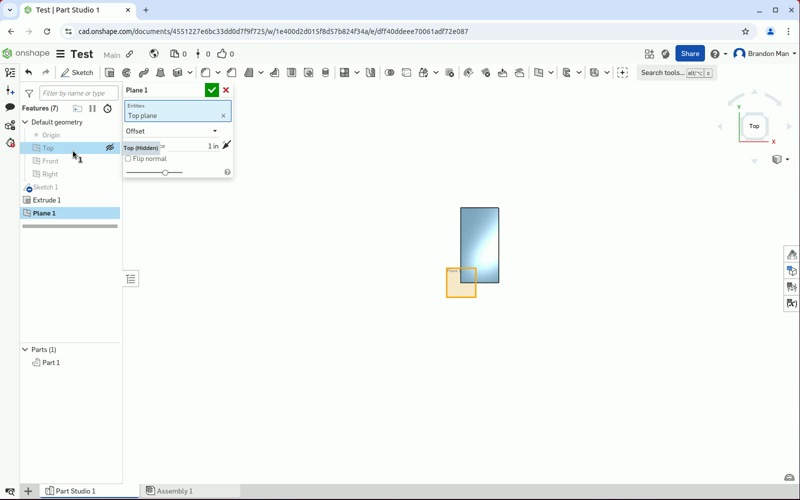
key(tab, 2)
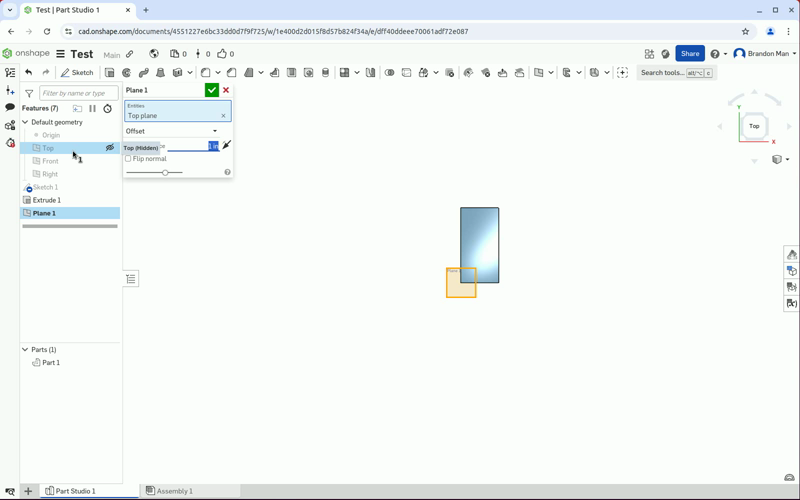
text(23.108)
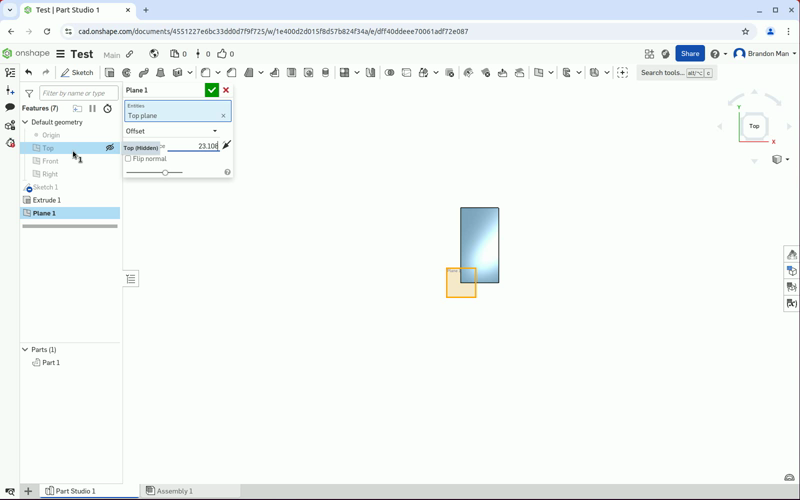
key(enter, 2)
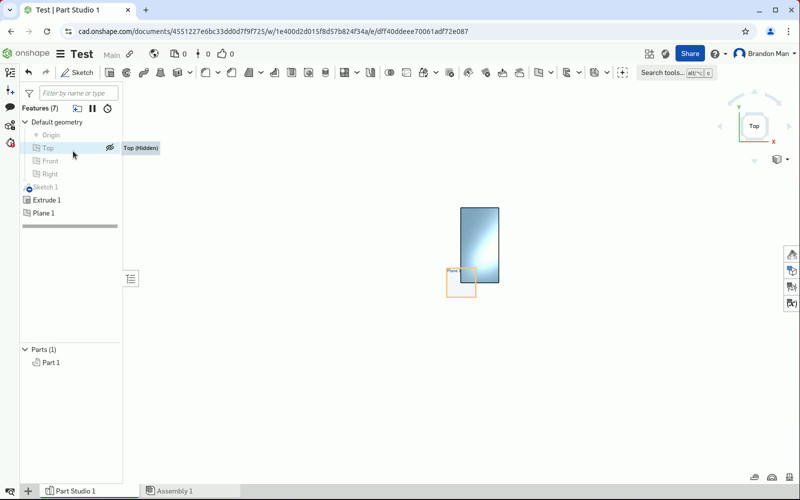
key(shift+s)
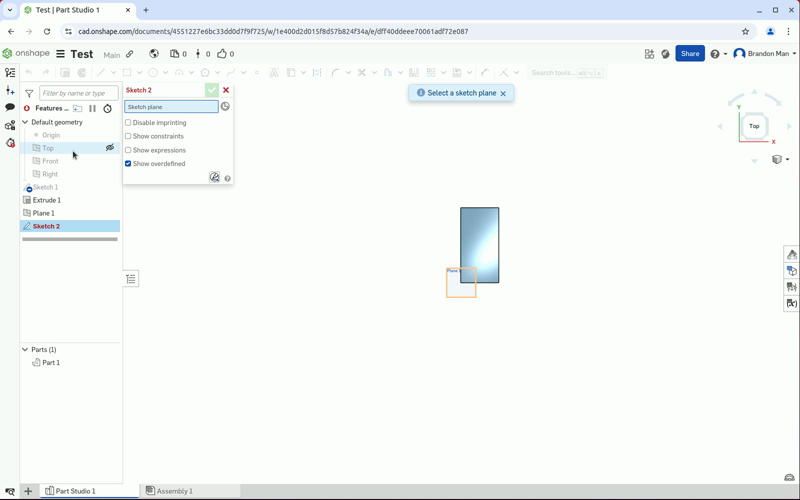
mouse_move(73, 215)
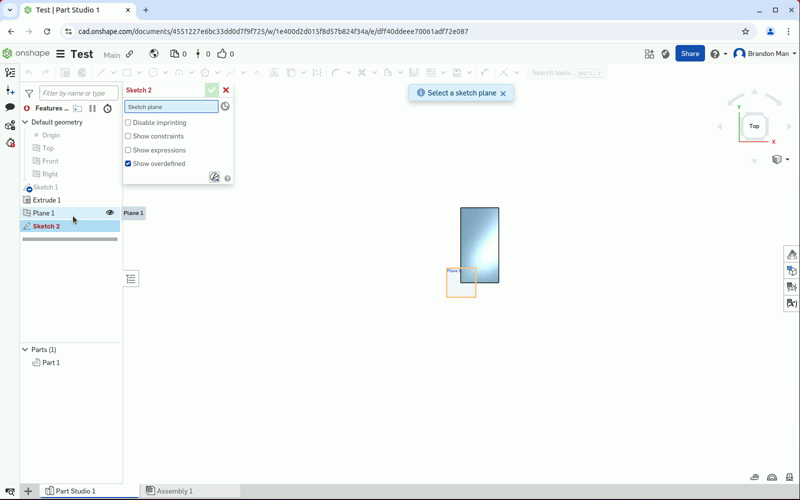
click(73, 215)
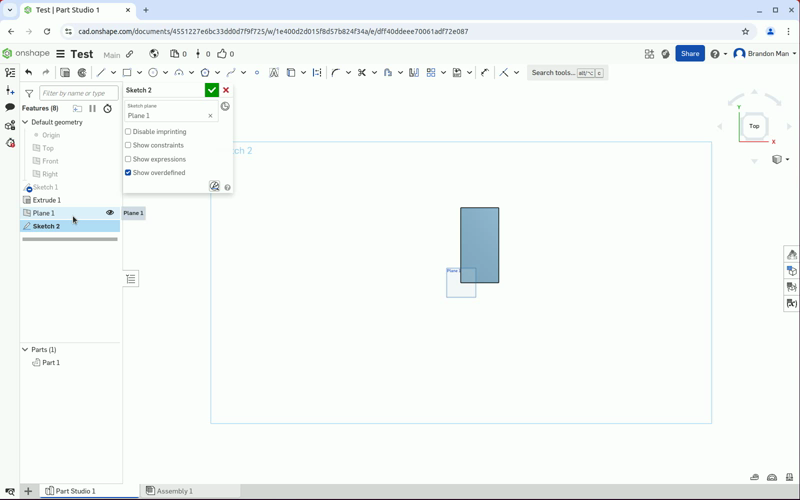
mouse_move(73, 352)
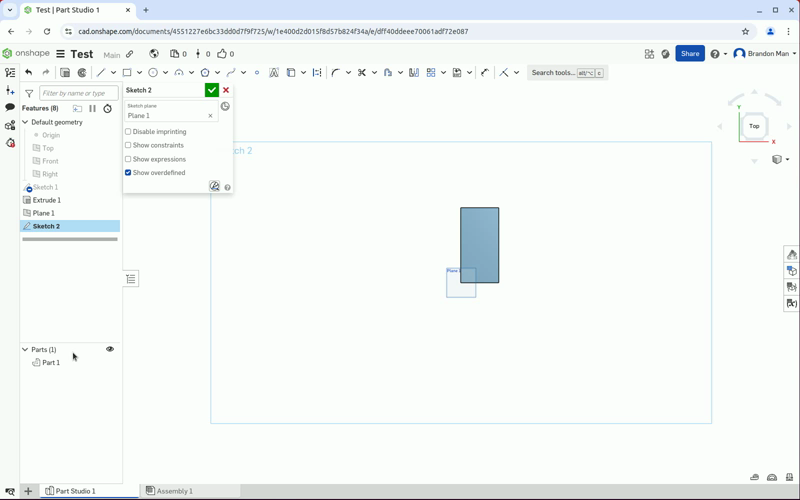
key(y)
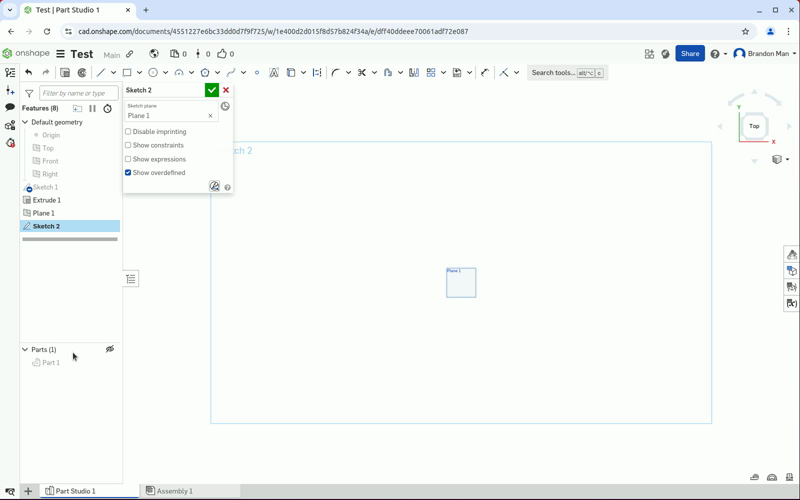
key(l)
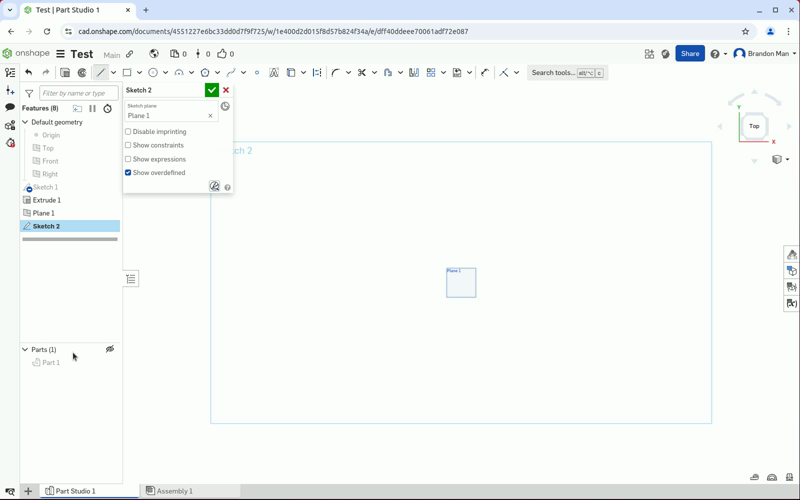
key_down(shift)
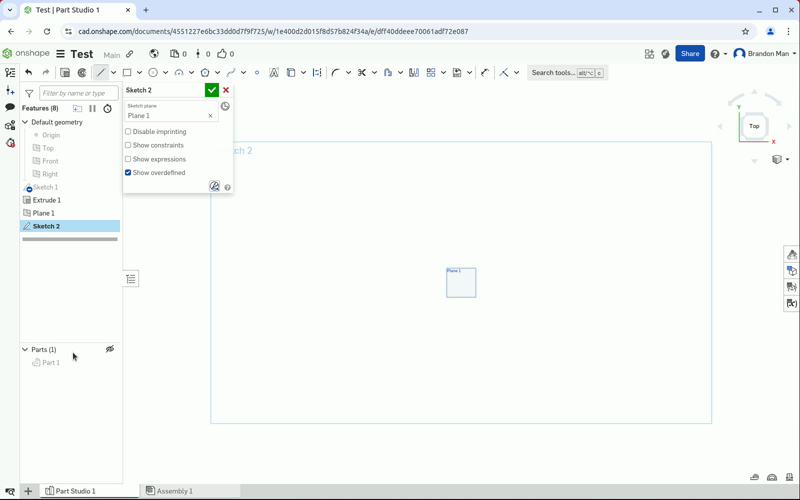
mouse_move(460, 282)
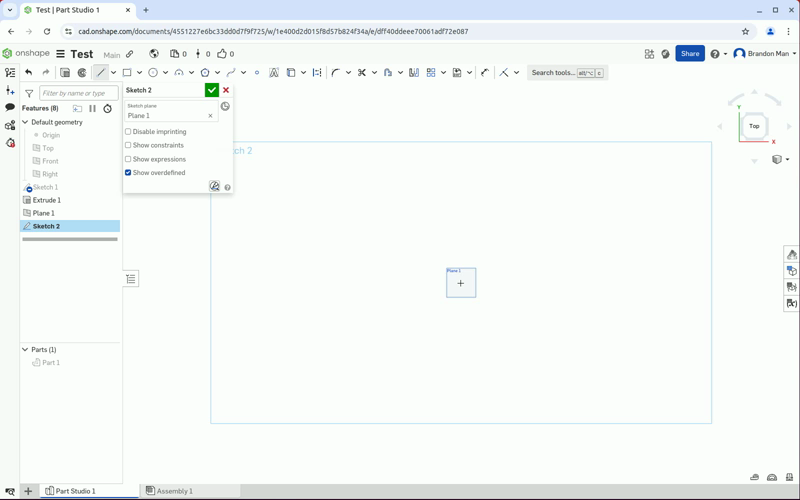
click(460, 282)
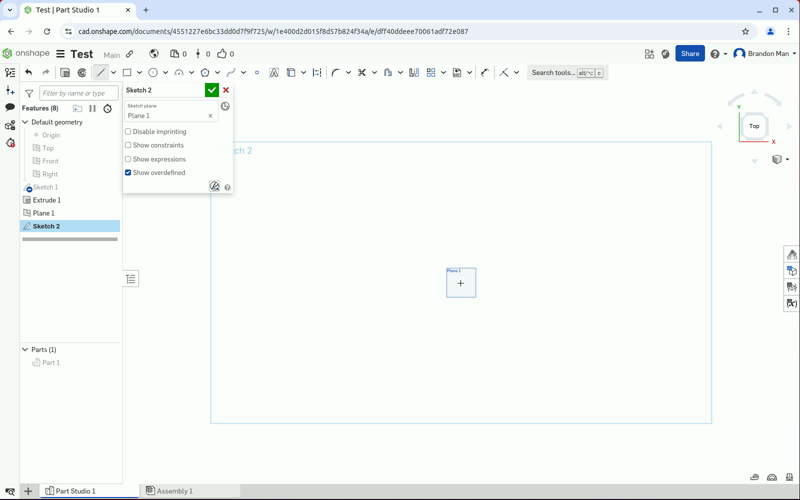
key_up(shift)
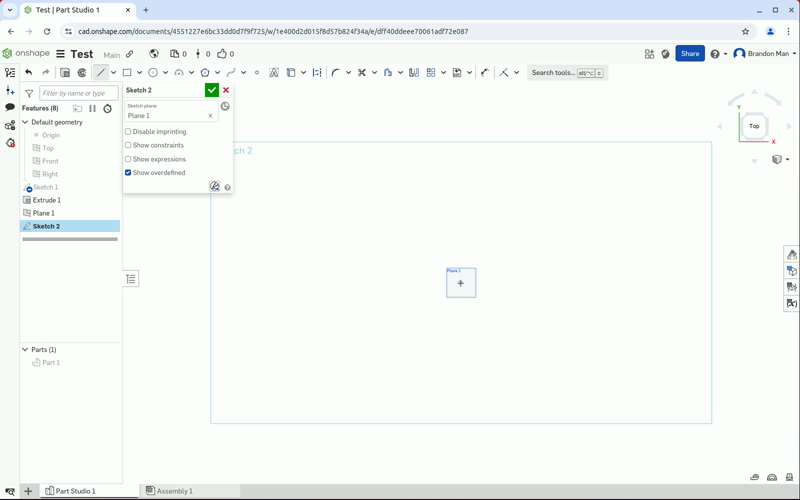
key_down(shift)
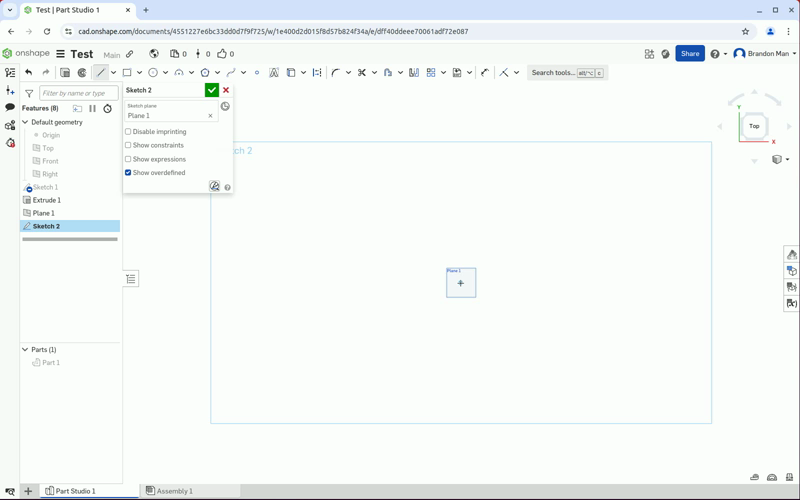
mouse_move(490, 282)
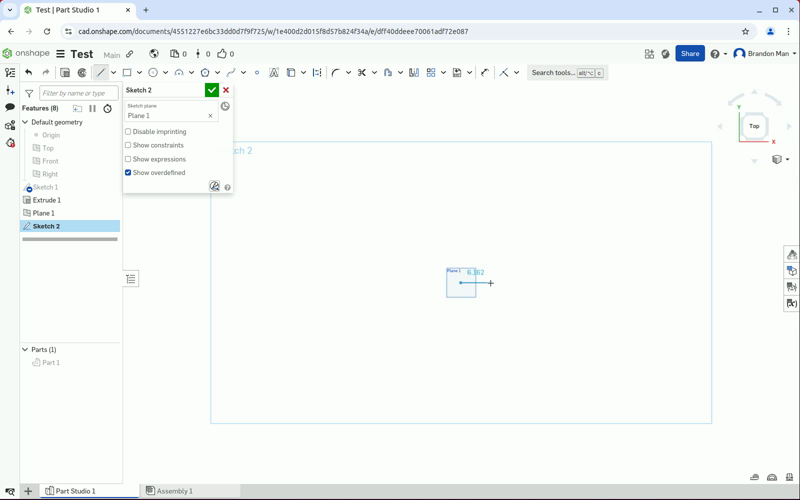
mouse_move(499, 282)
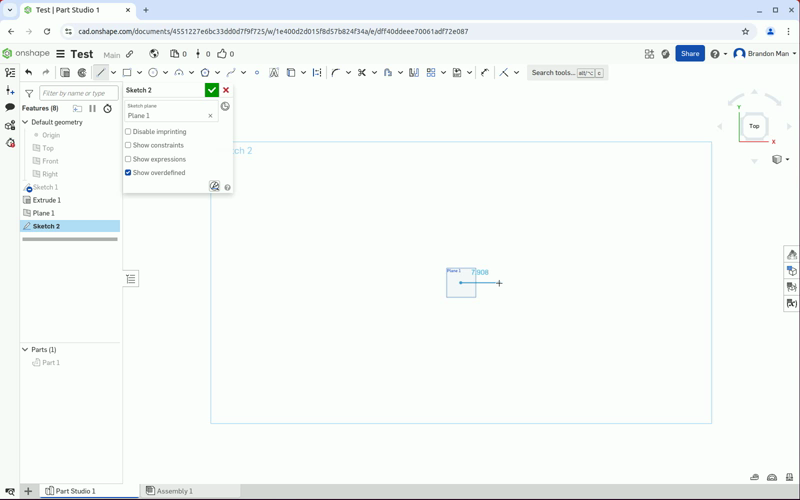
click(499, 282)
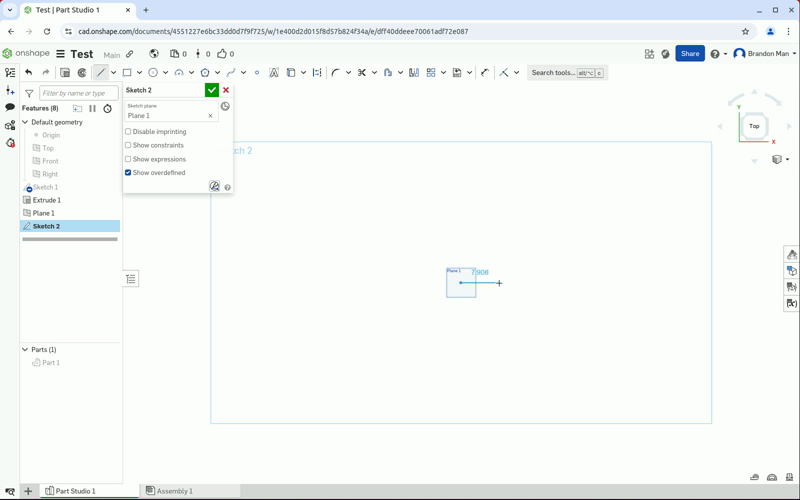
key_up(shift)
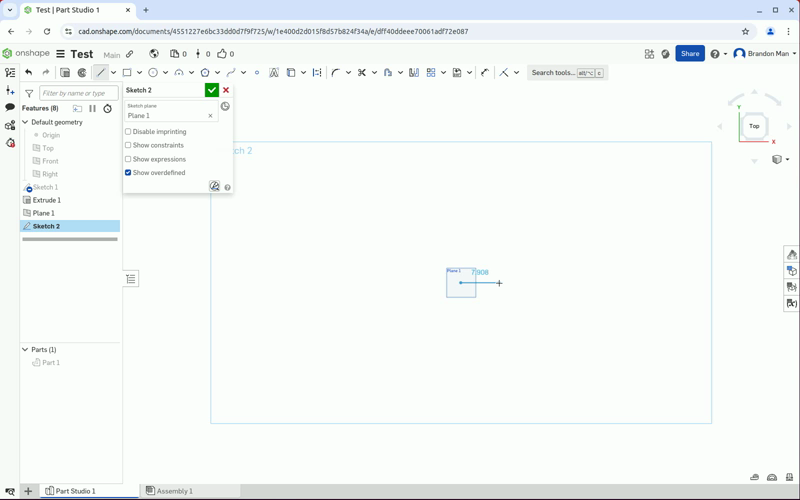
key_down(shift)
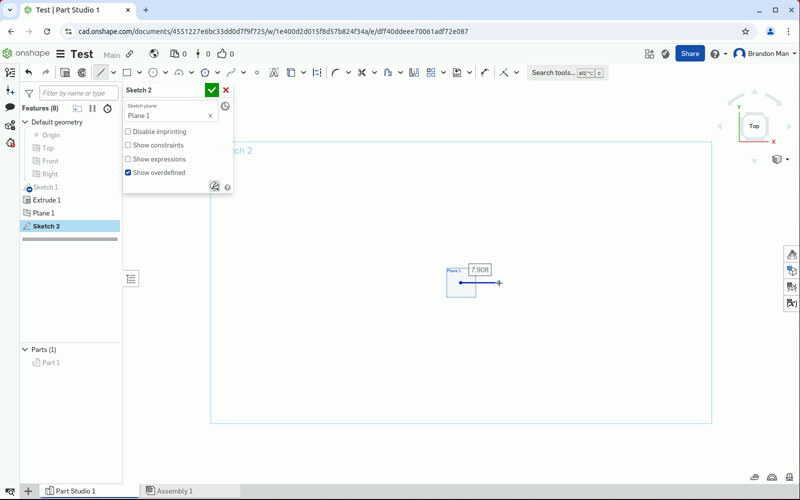
mouse_move(529, 282)
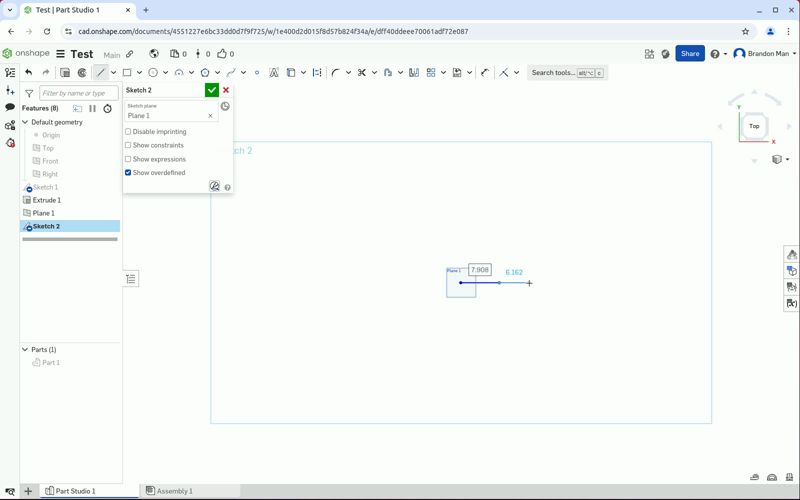
mouse_move(499, 244)
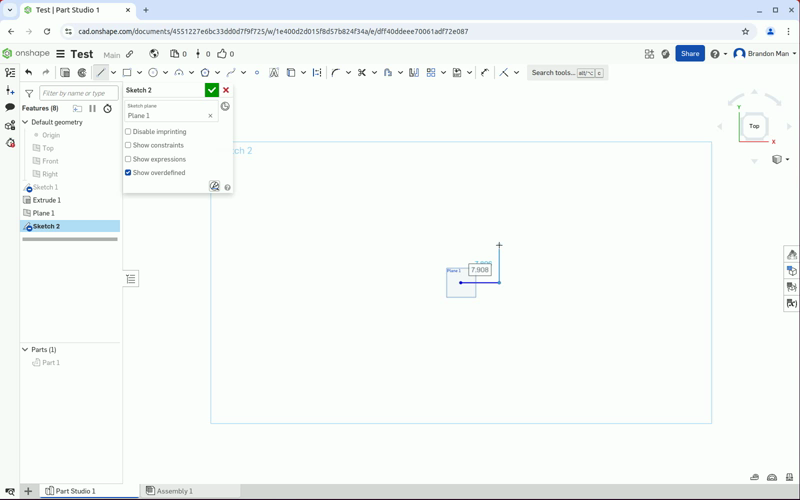
click(499, 244)
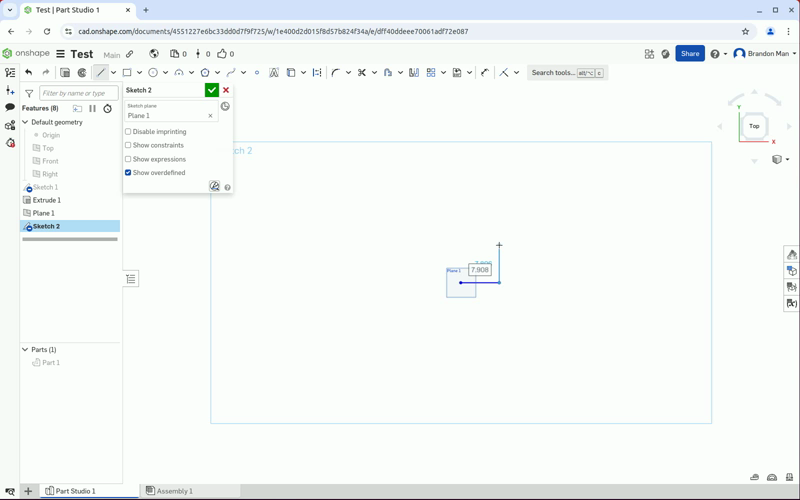
key_up(shift)
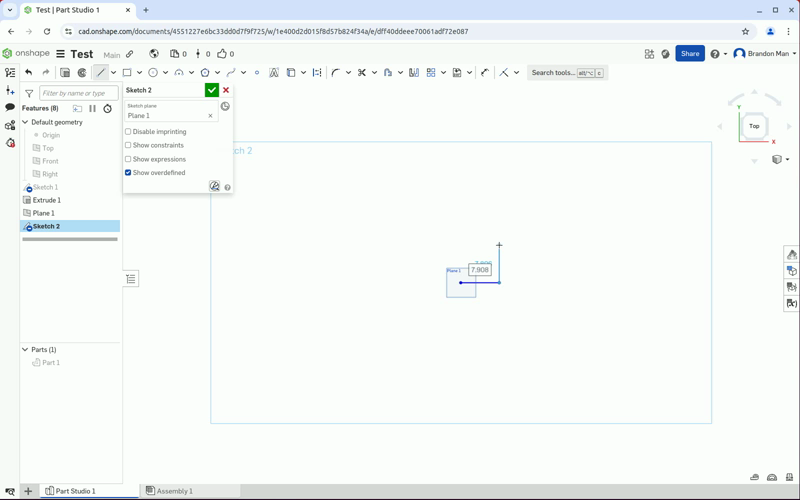
key_down(shift)
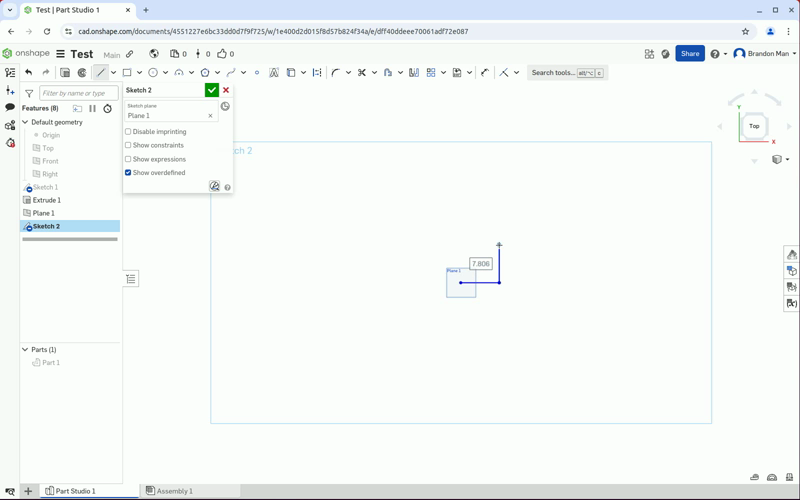
mouse_move(529, 244)
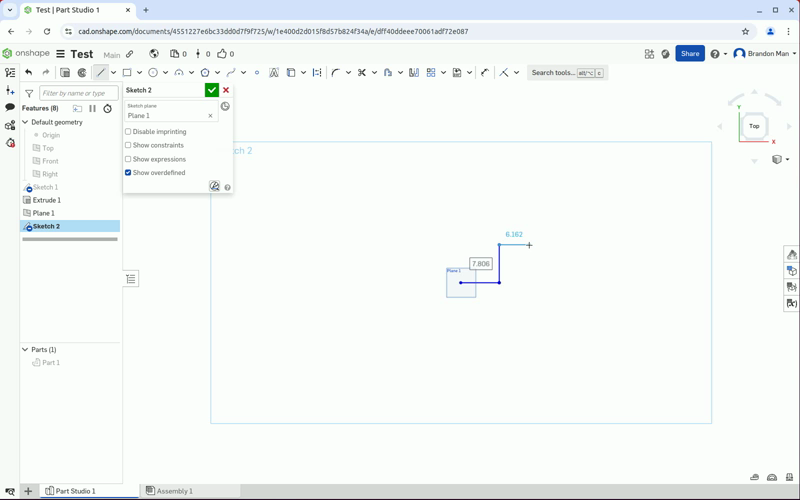
mouse_move(460, 244)
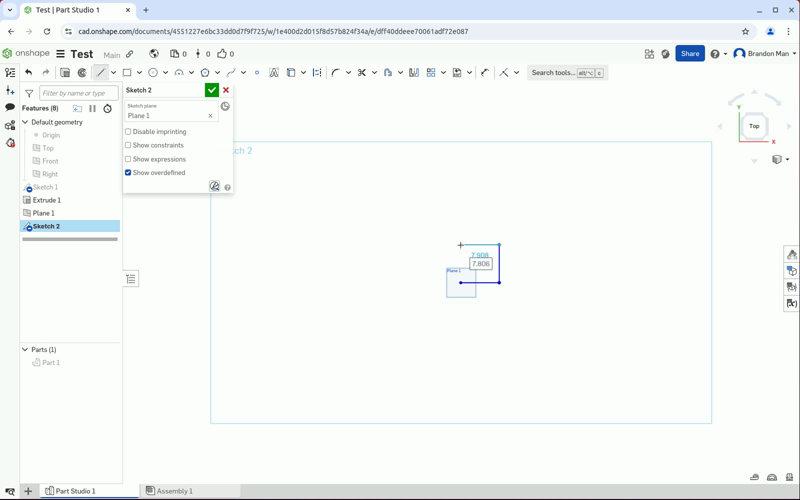
click(460, 244)
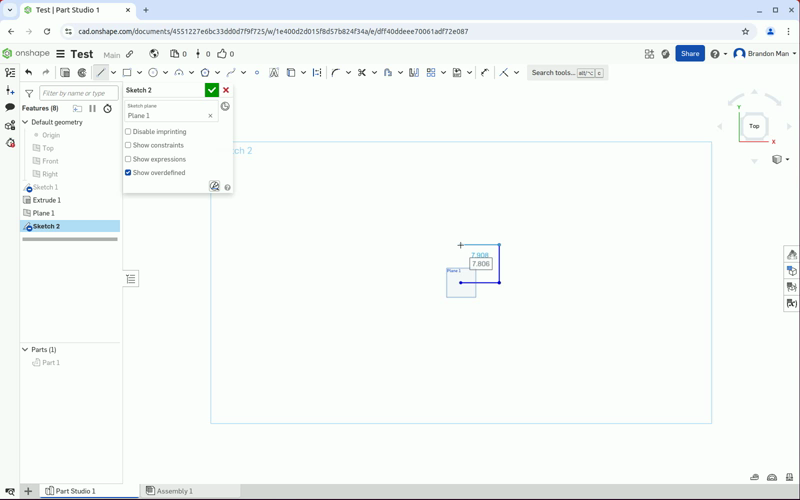
key_up(shift)
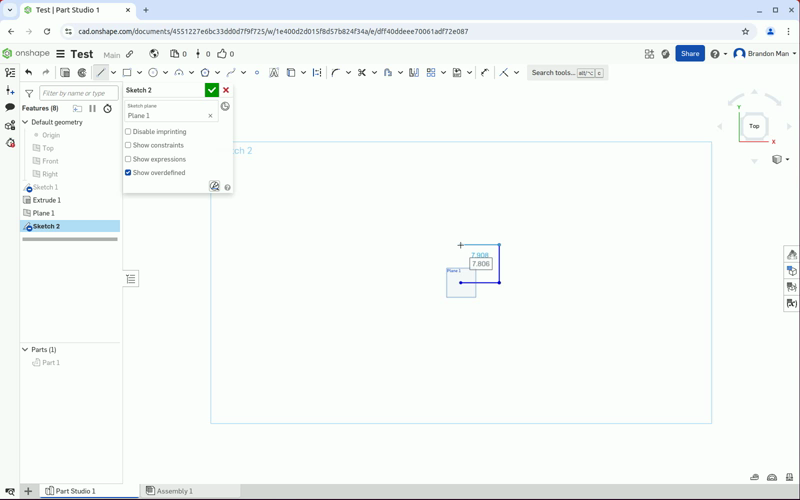
mouse_move(490, 244)
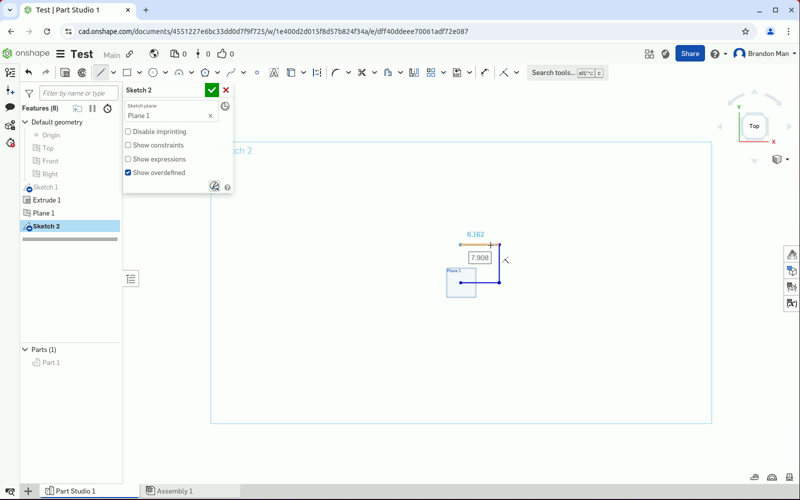
key_down(shift)
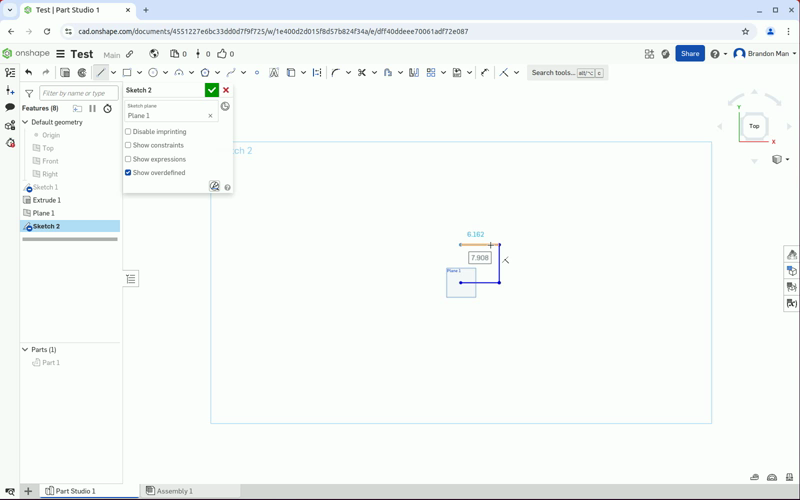
mouse_move(460, 282)
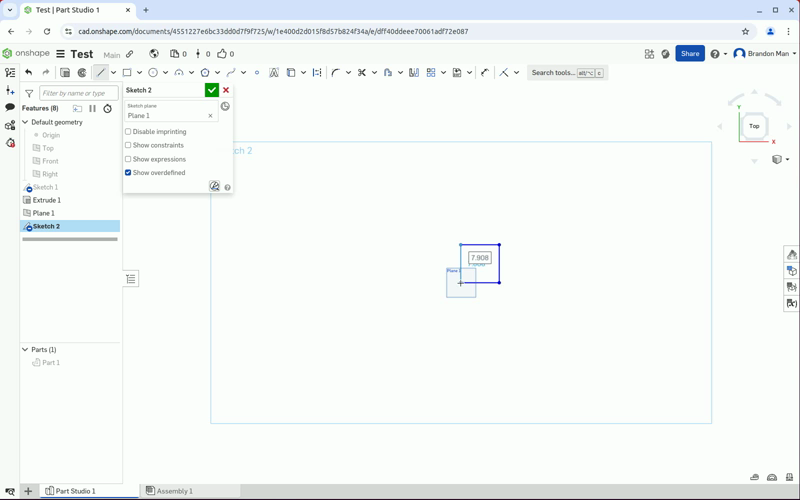
key_up(shift)
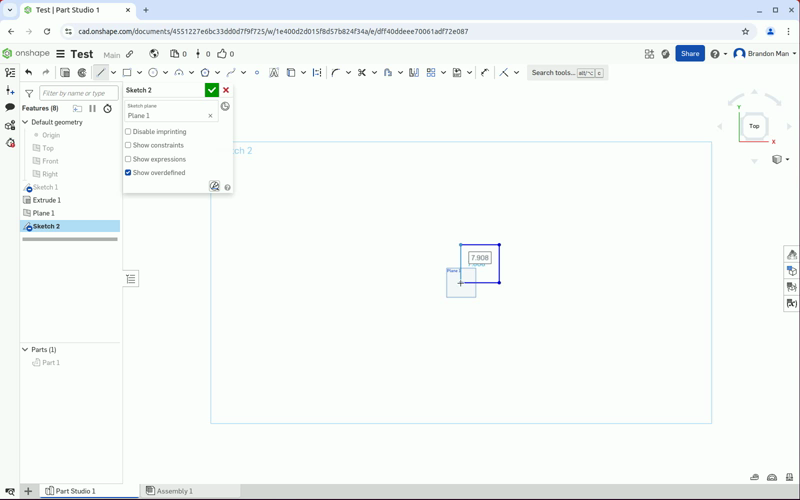
click(460, 282)
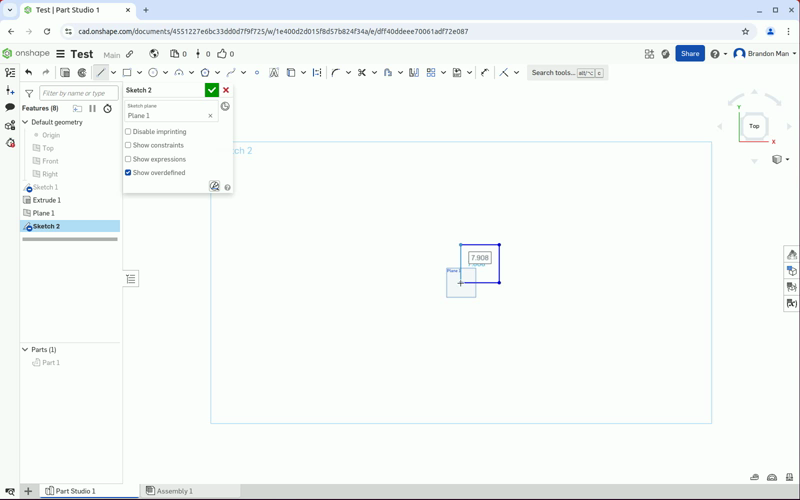
key(esc)
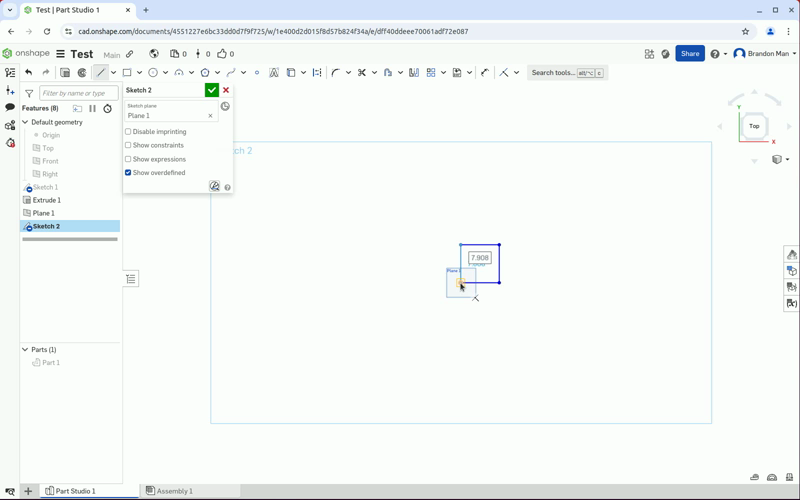
mouse_move(493, 260)
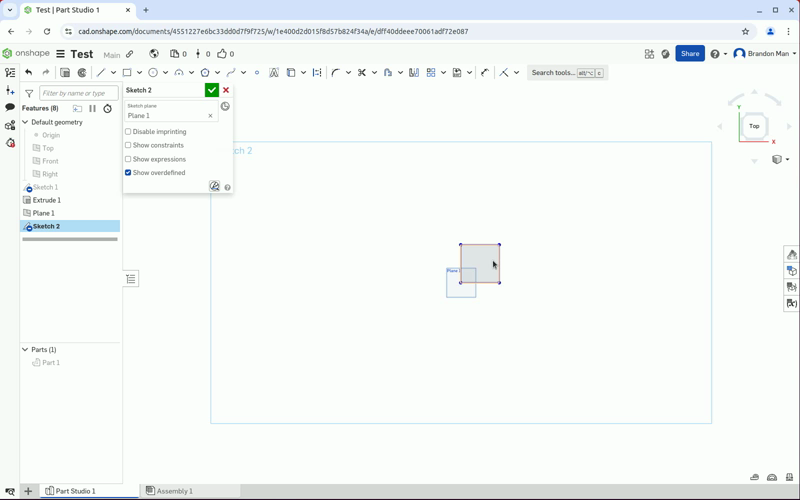
scroll(6)
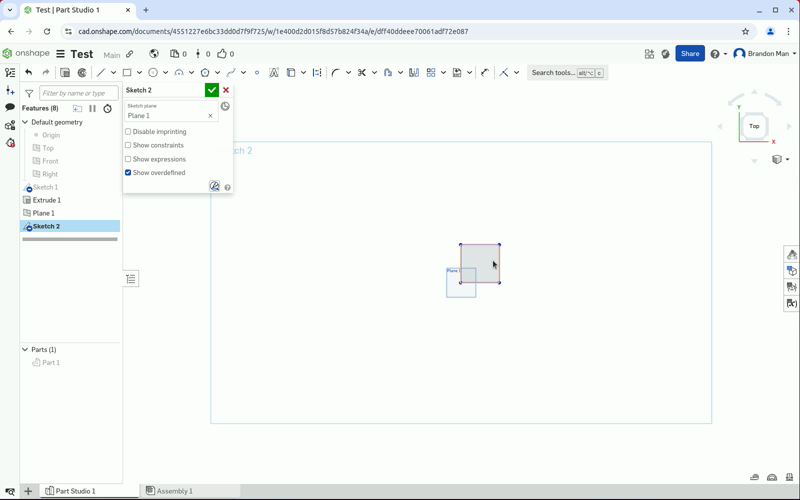
scroll(6)
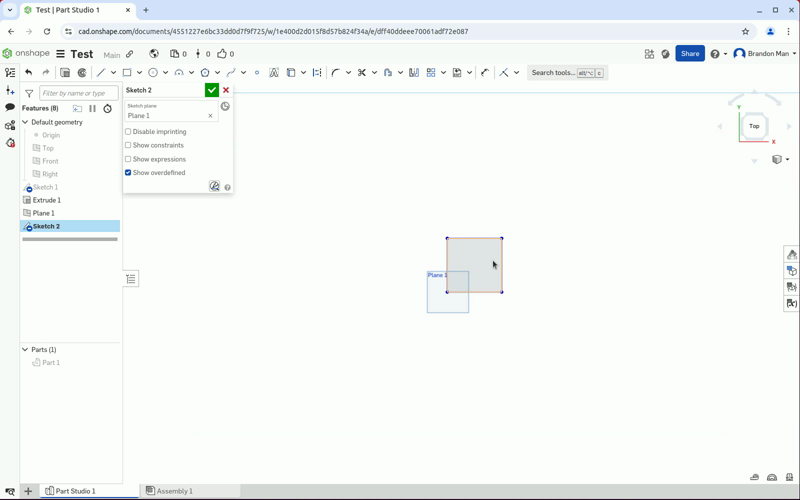
scroll(6)
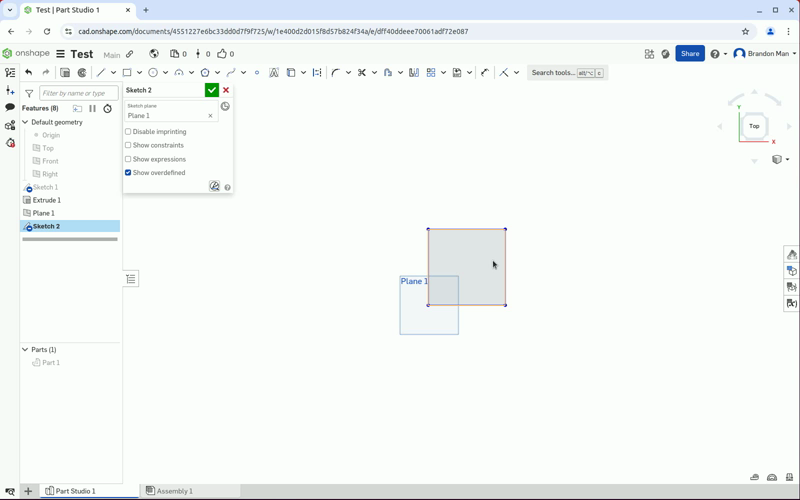
scroll(6)
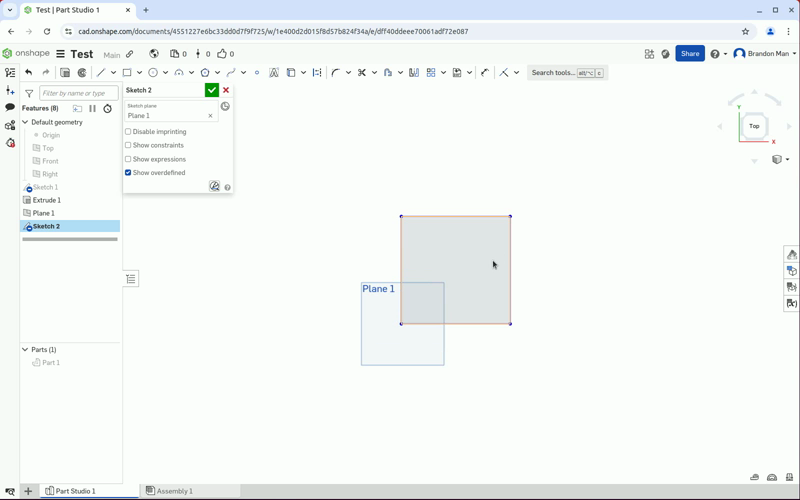
scroll(6)
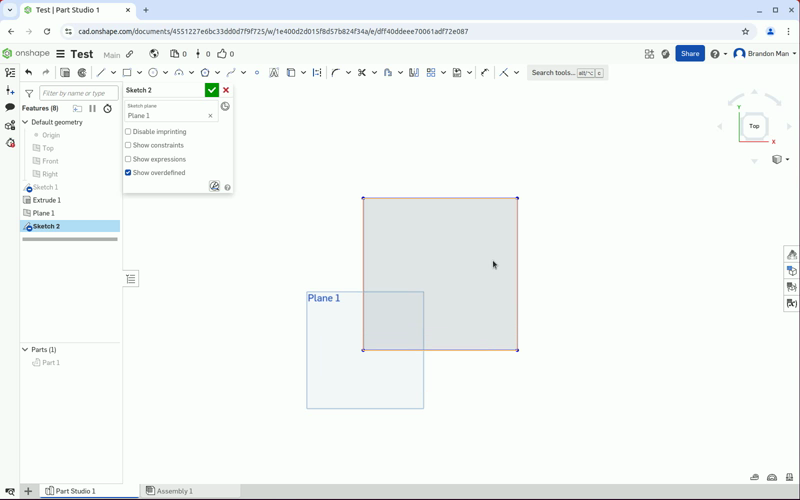
scroll(6)
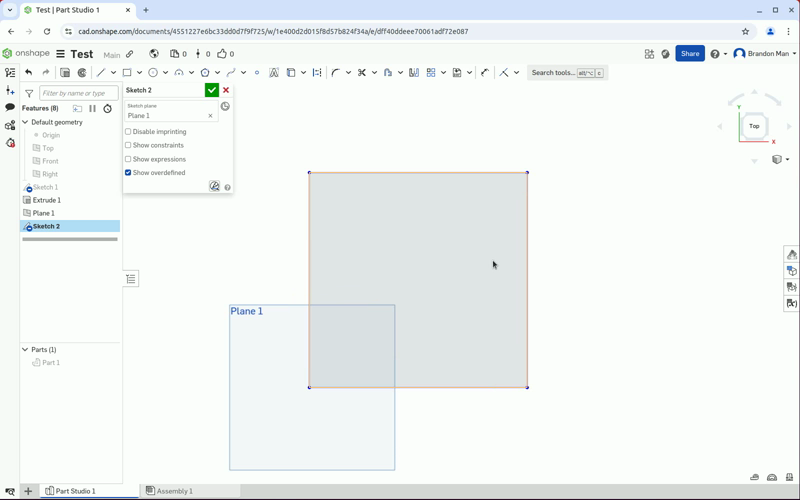
scroll(6)
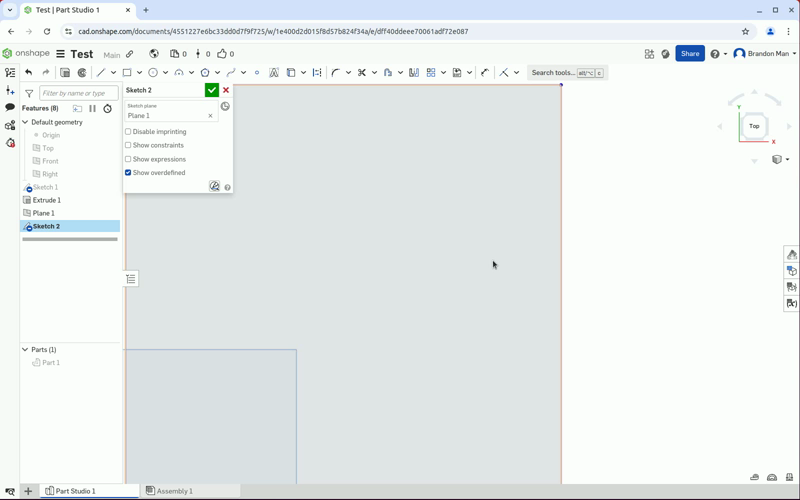
click(493, 260)
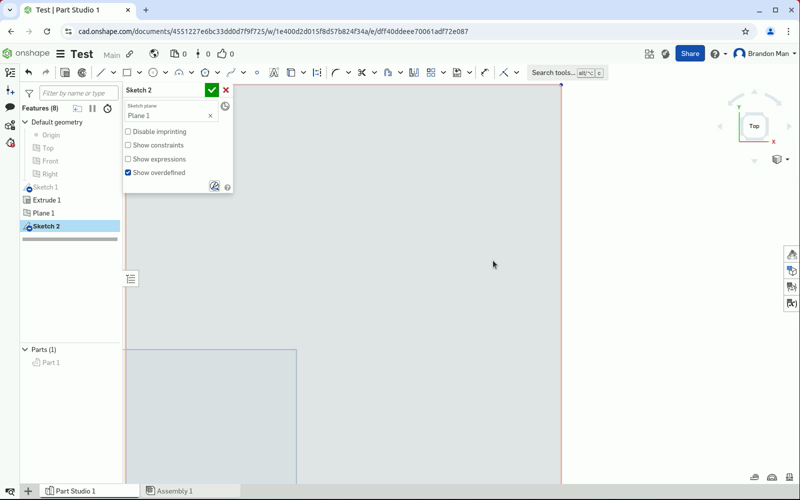
scroll(-6)
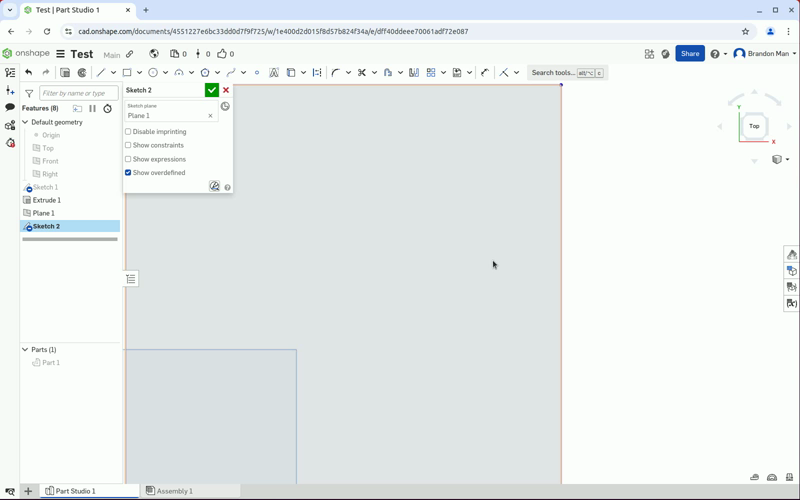
scroll(-6)
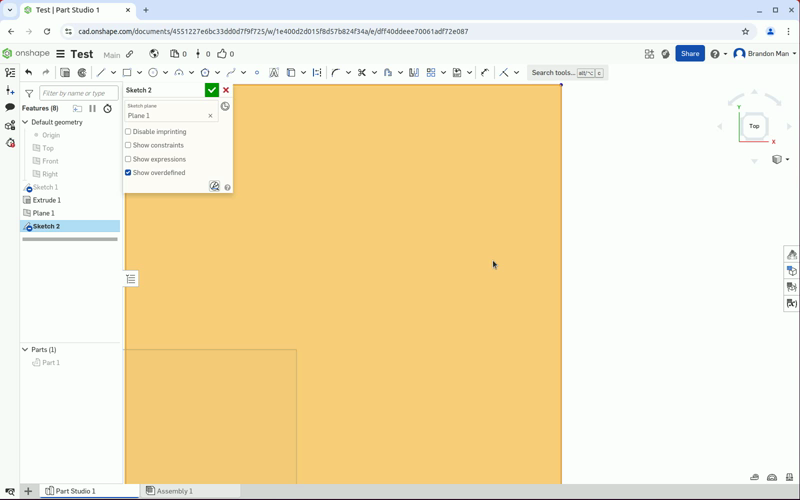
scroll(-6)
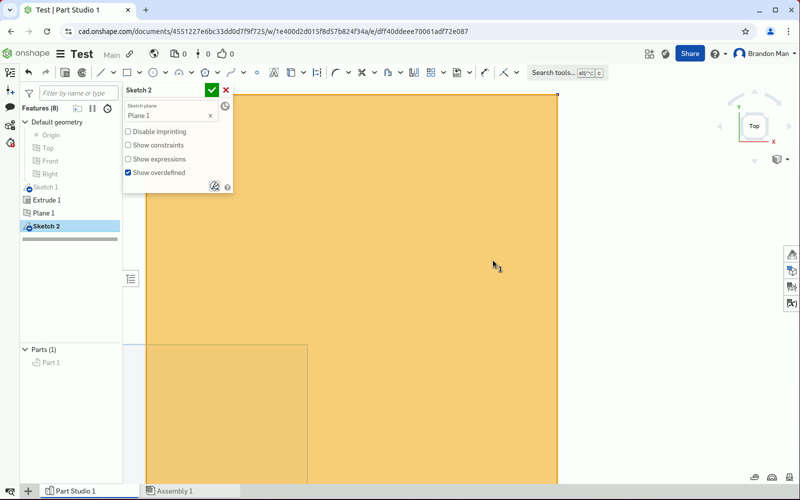
scroll(-6)
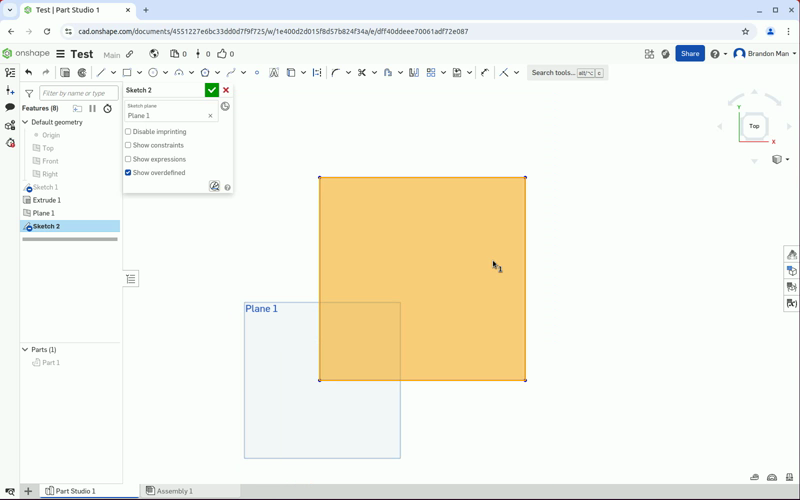
scroll(-6)
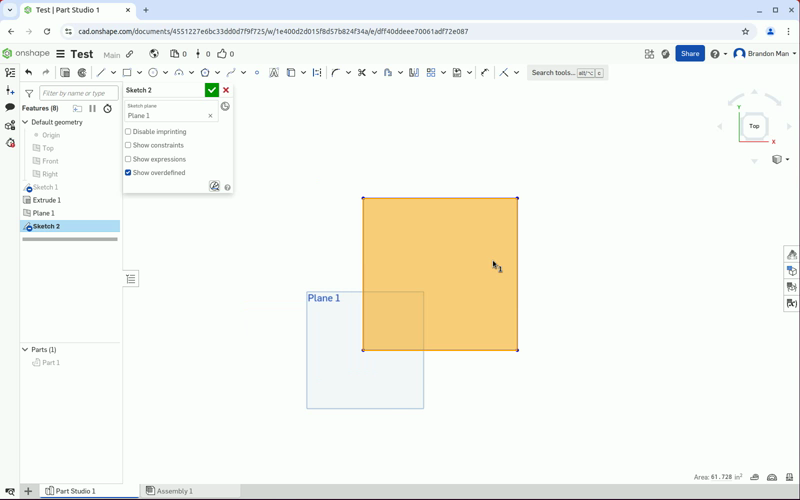
scroll(-6)
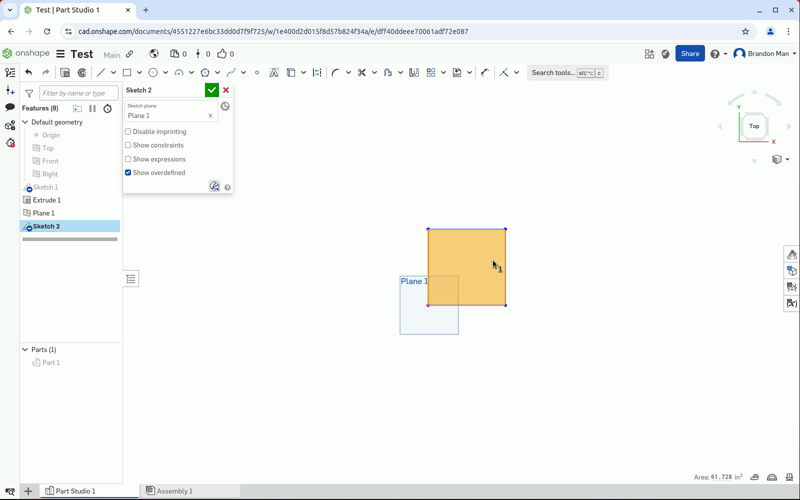
scroll(-6)
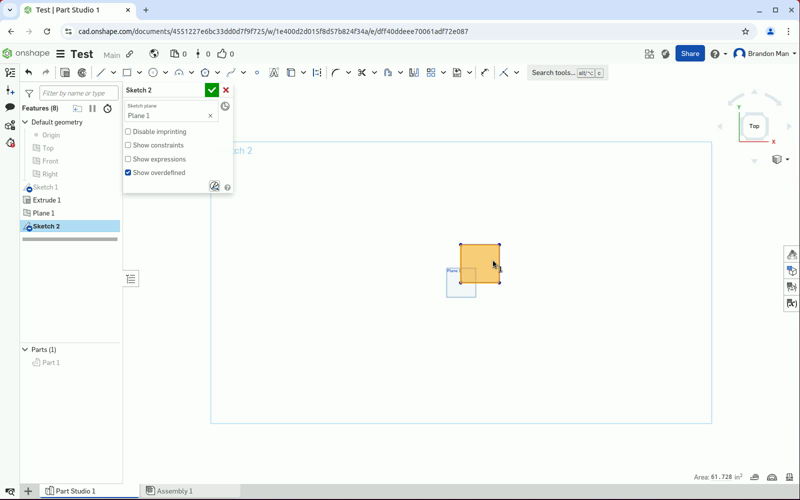
mouse_move(73, 352)
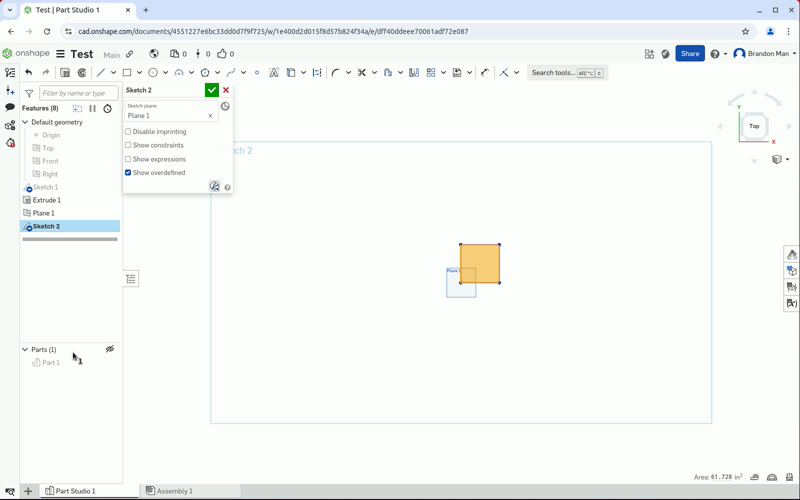
key(shift+y)
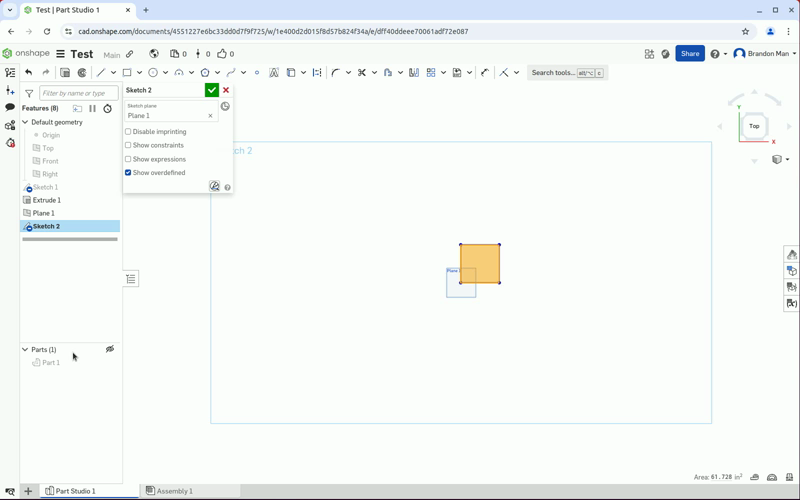
key(shift+e)
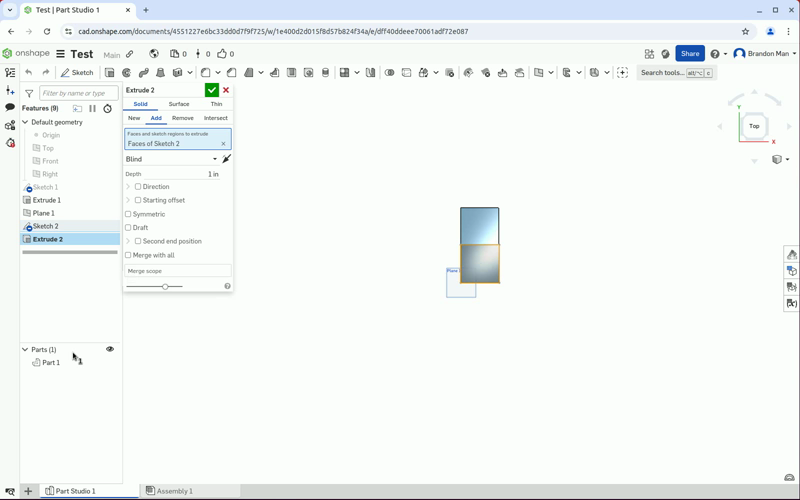
mouse_move(143, 106)
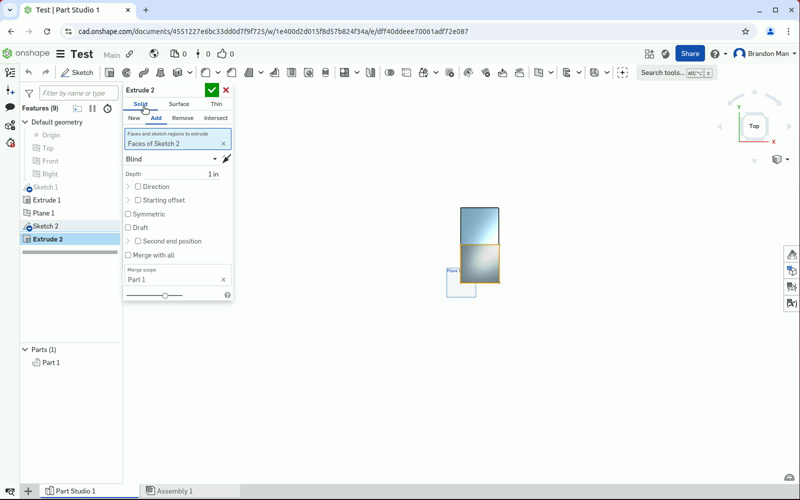
click(143, 106)
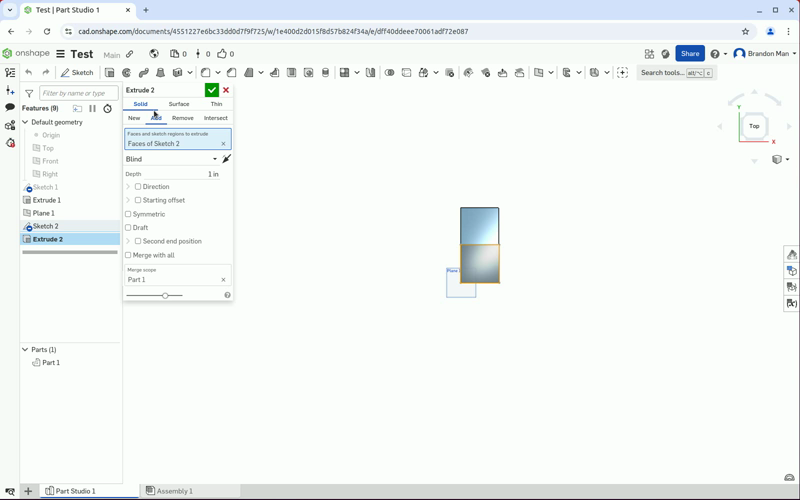
mouse_move(186, 120)
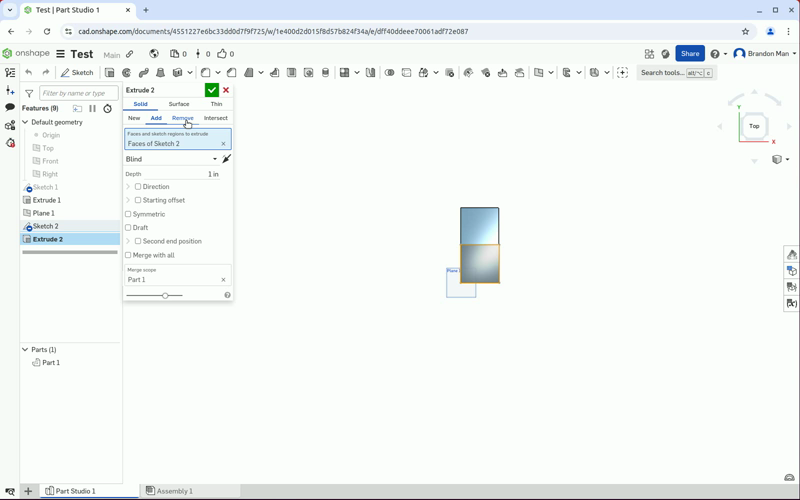
click(186, 120)
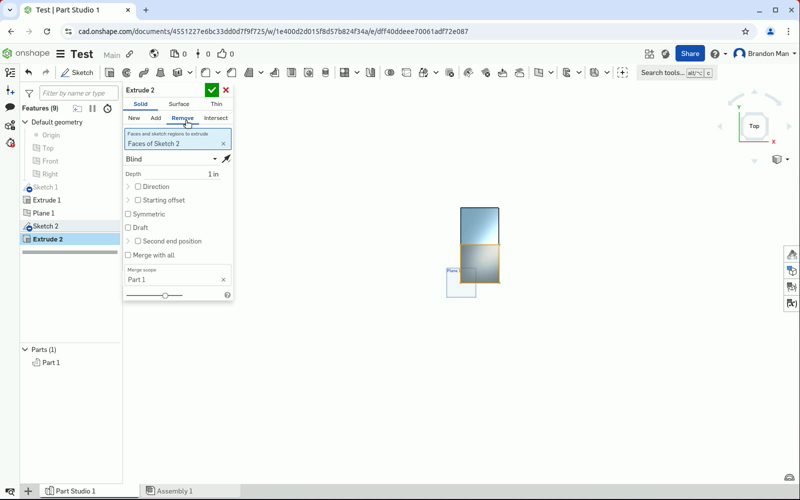
key(tab, 4)
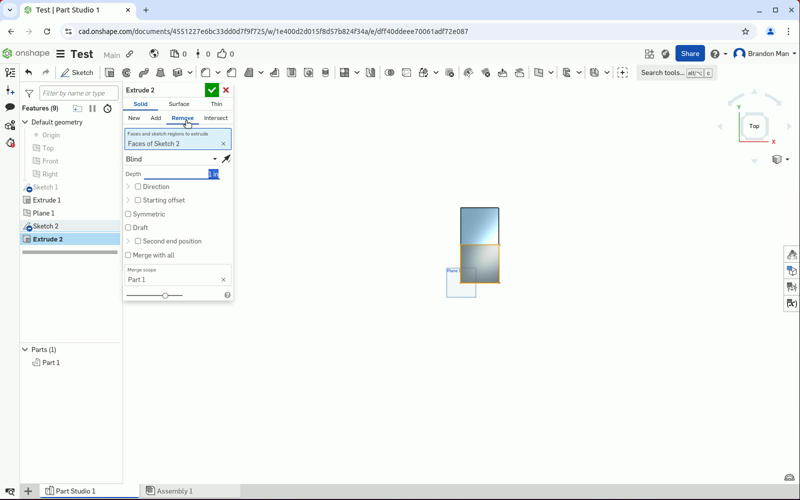
text(15.405)
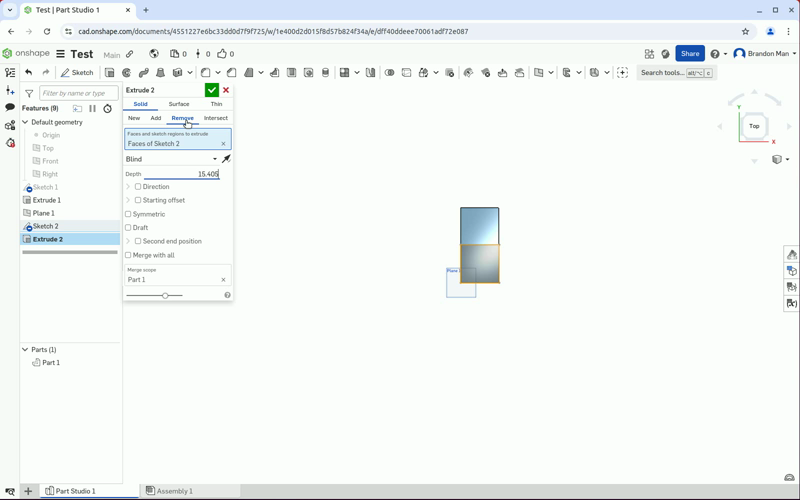
key(tab, 6)
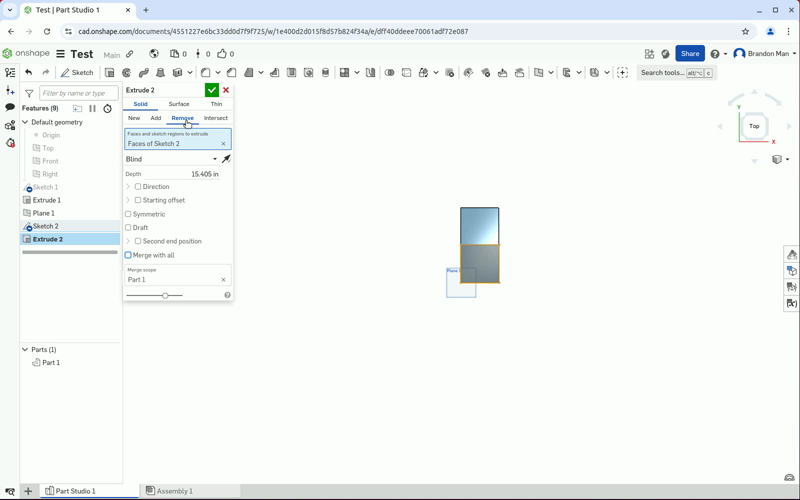
key(space)
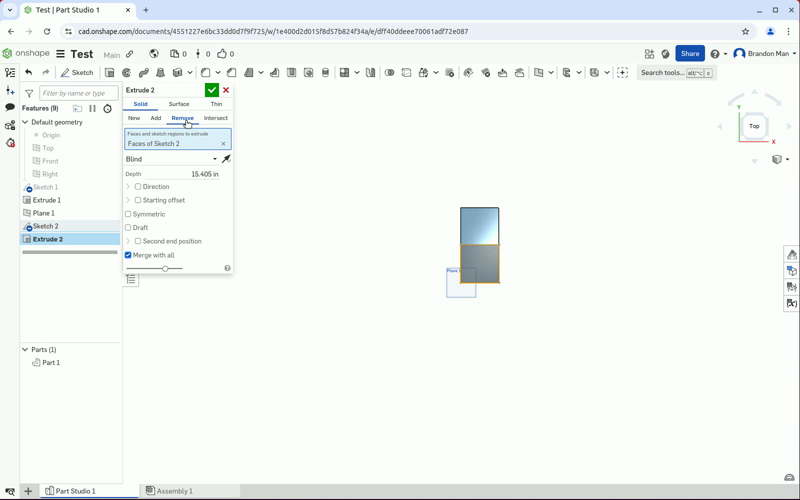
key(enter)
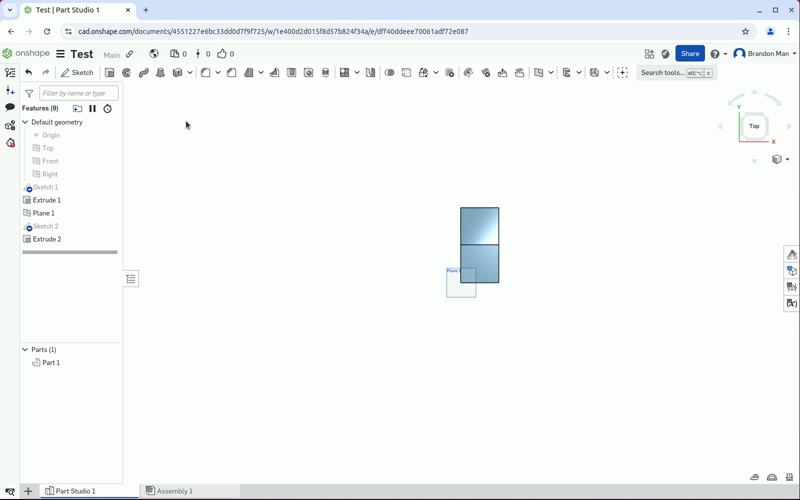
key(shift+h)
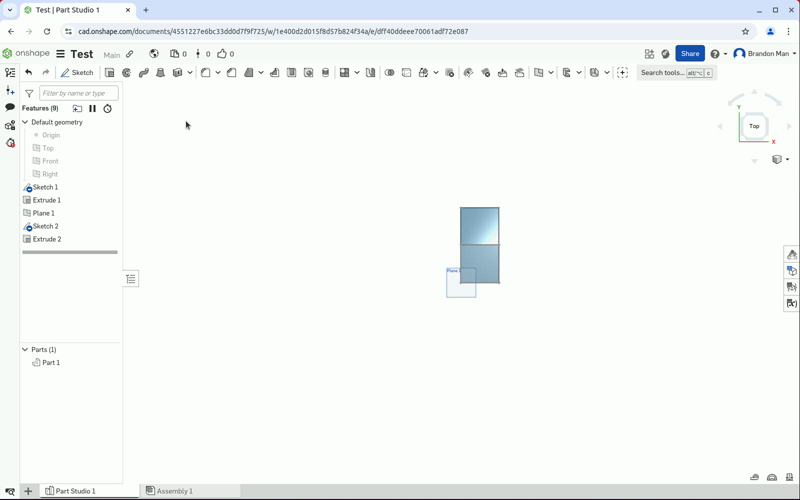
key(shift+h)
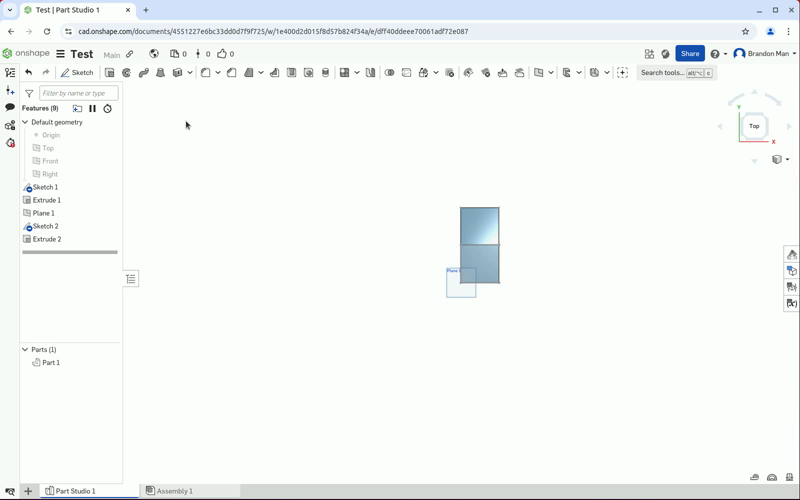
key(shift+7)
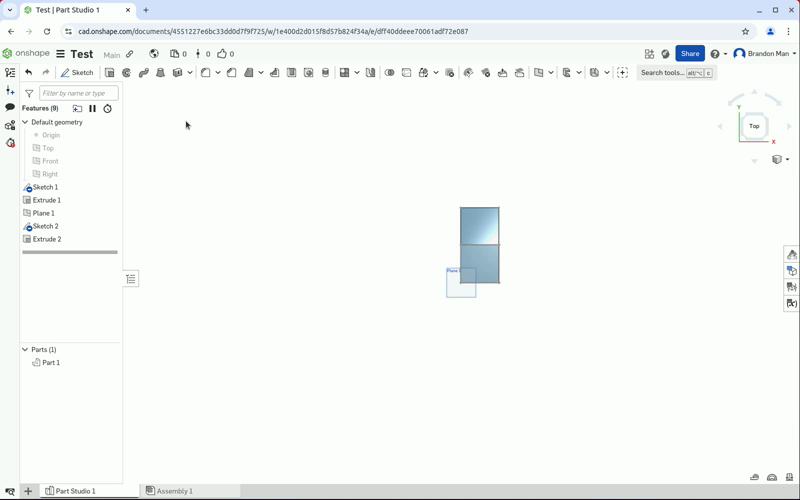
key(up, 3)
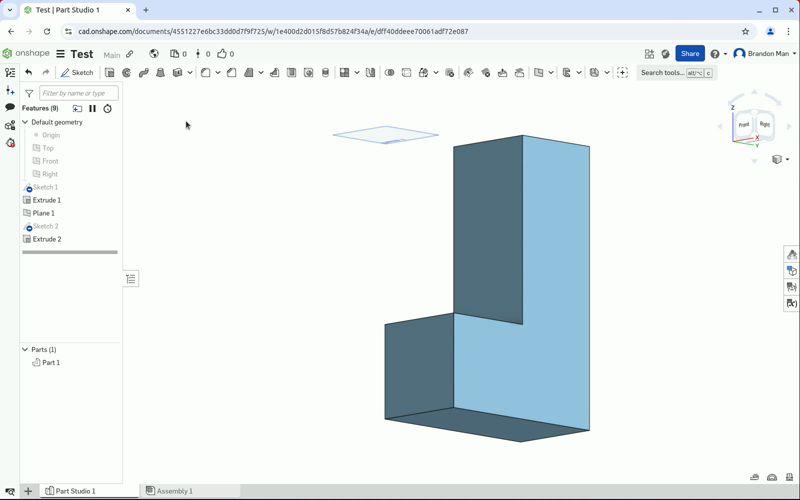
key(left, 3)
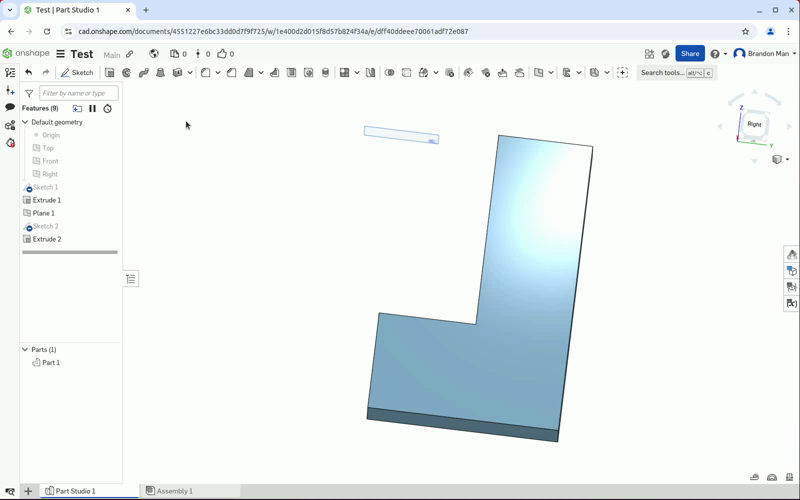
key(right, 3)
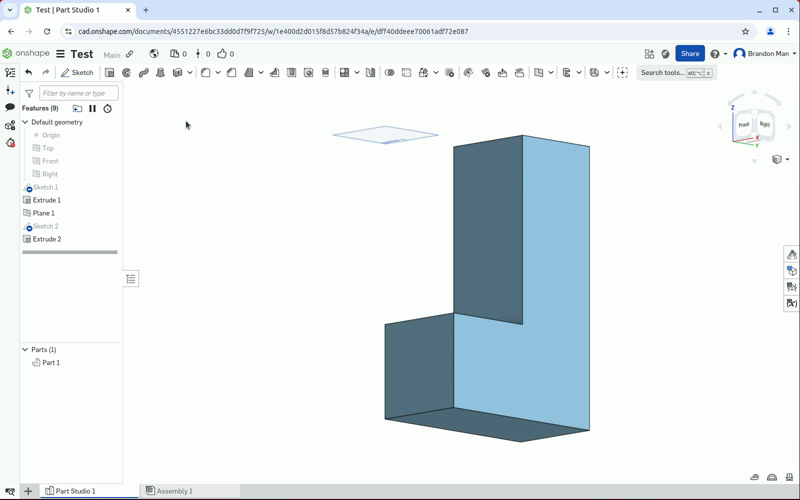
key(down, 3)
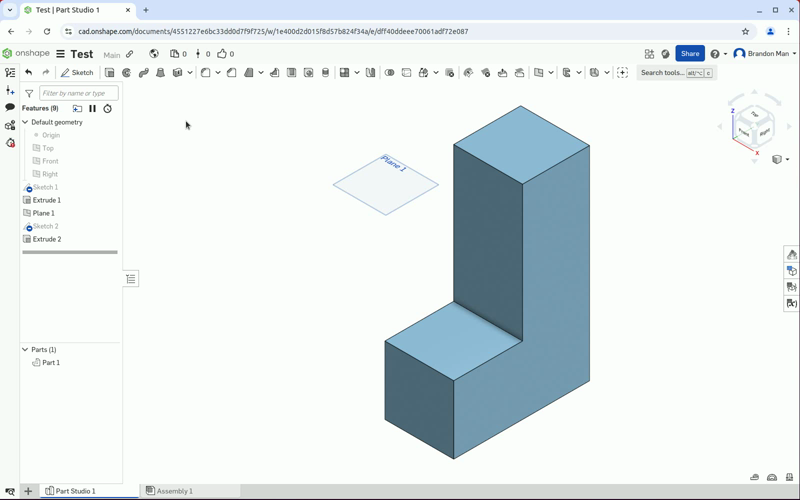
mouse_move(73, 189)
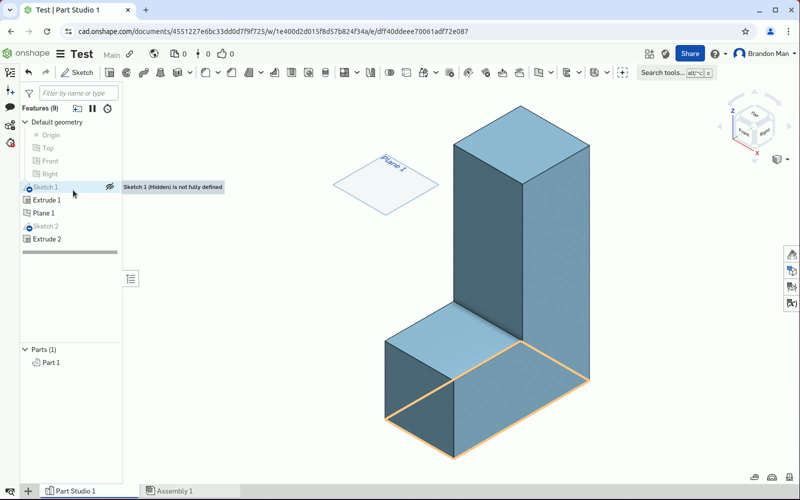
click(73, 189)